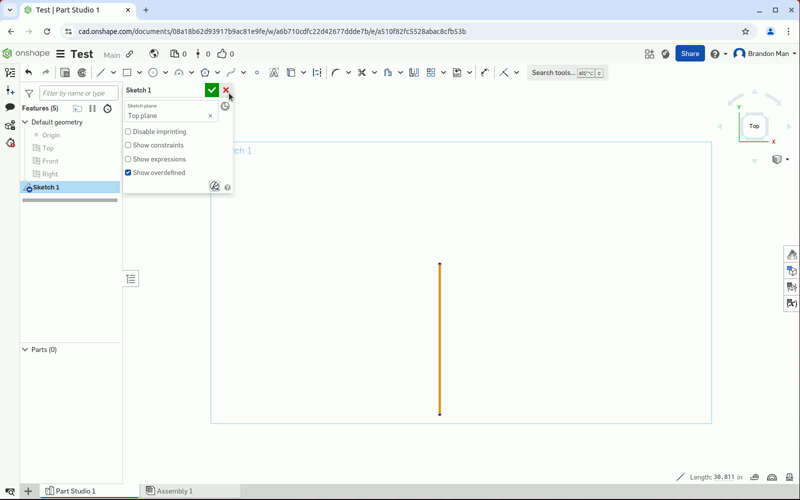
key(shift+h)
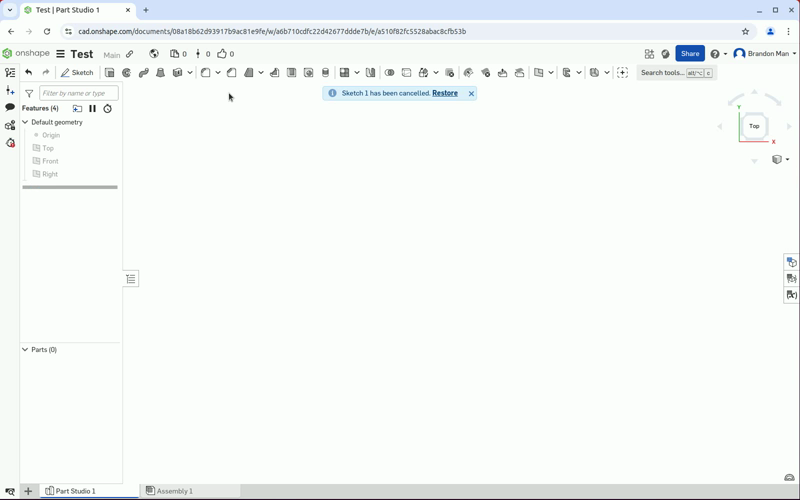
mouse_move(73, 352)
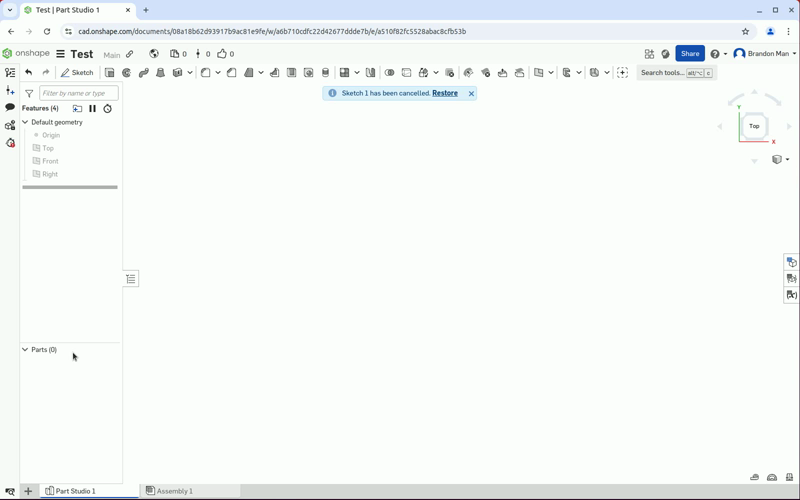
key(y)
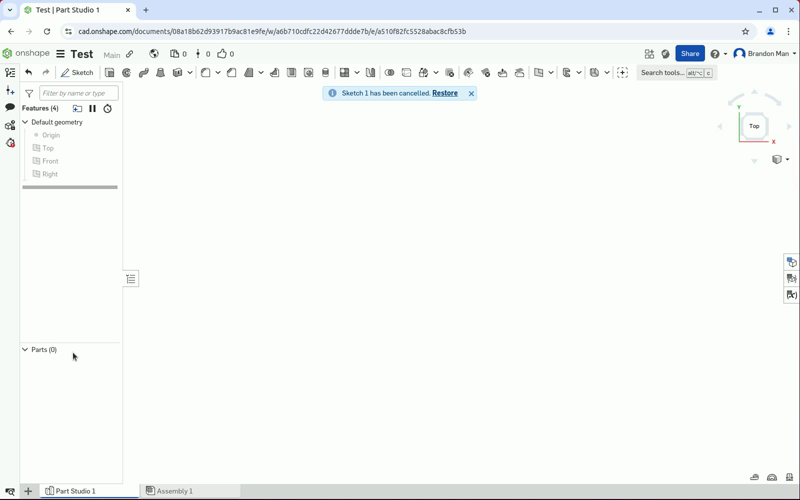
key(shift+p)
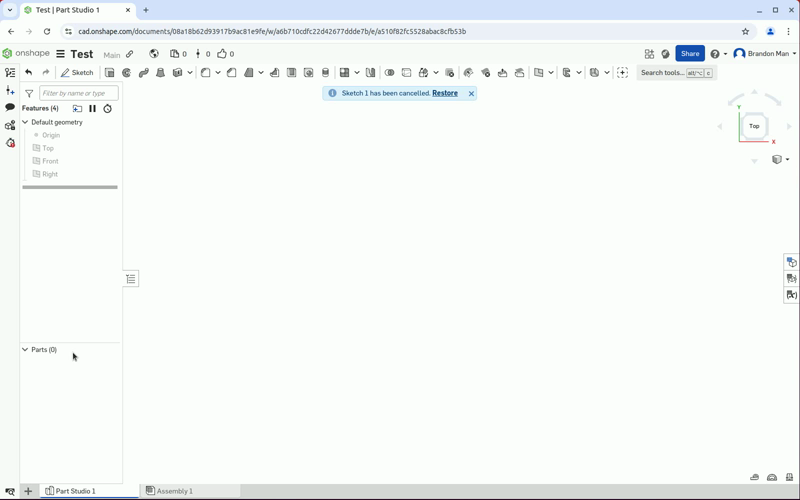
key(space)
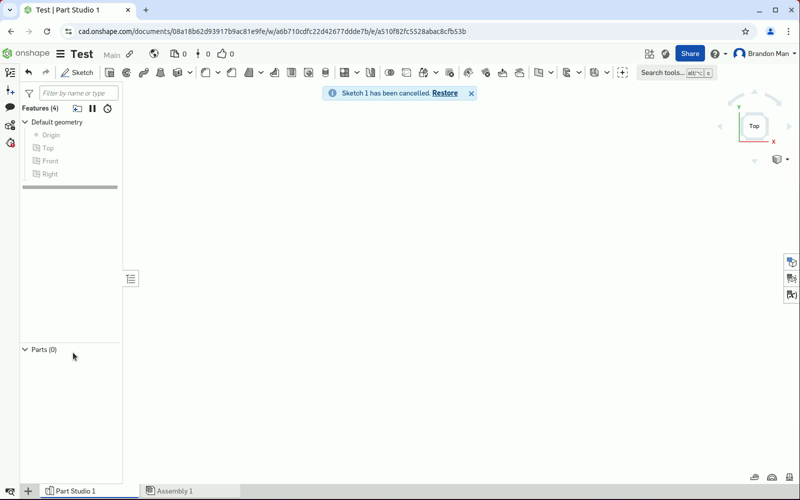
key_down(shift)
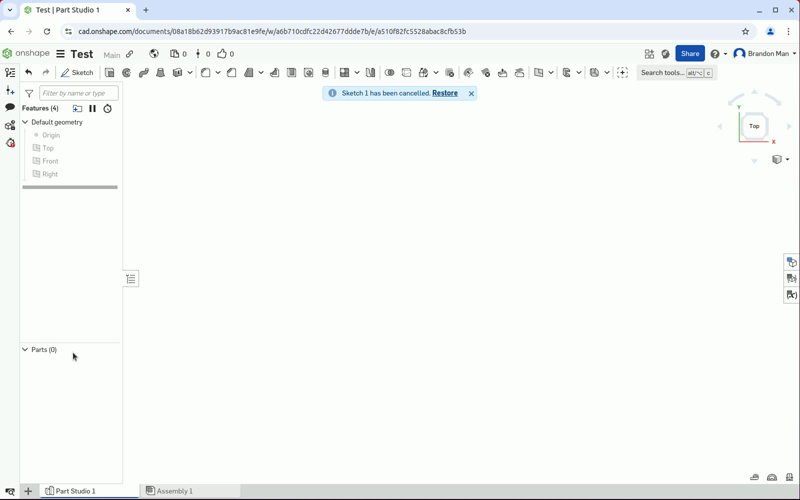
key(up)
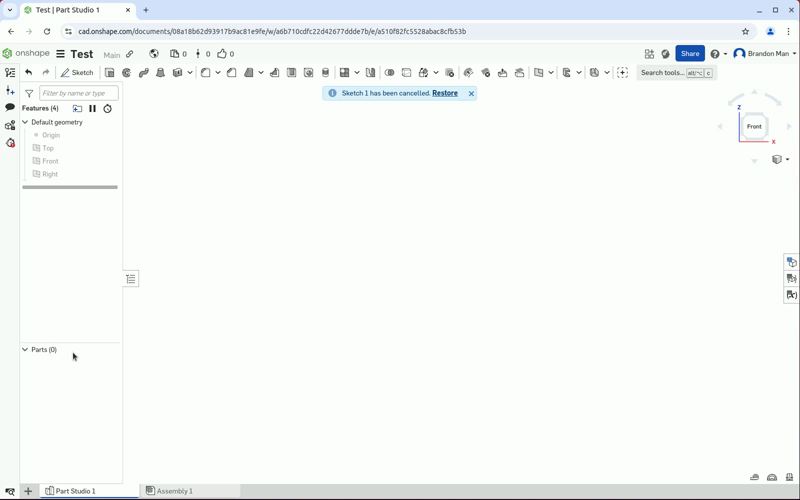
key_up(shift)
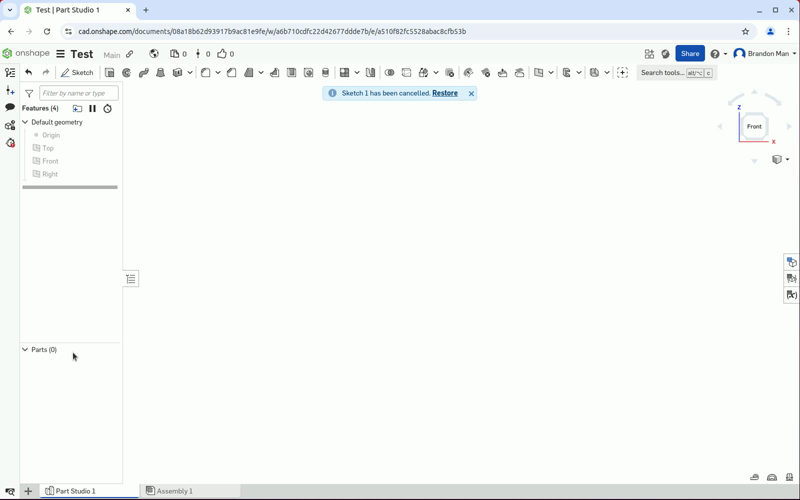
mouse_move(73, 352)
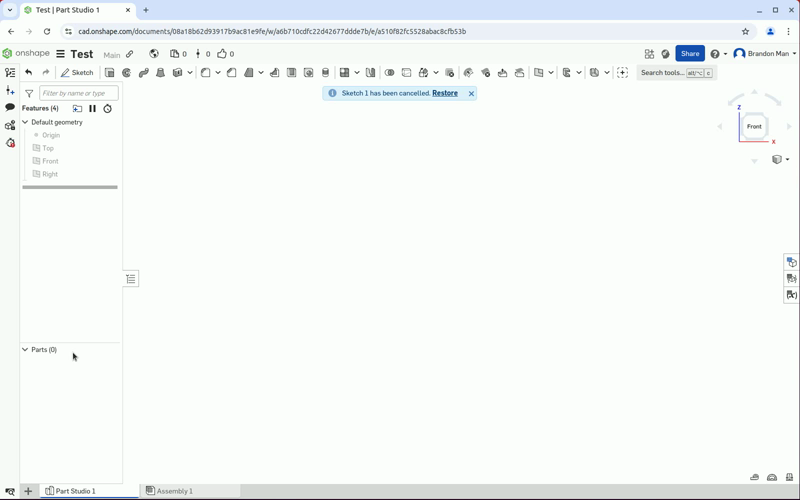
key(shift+y)
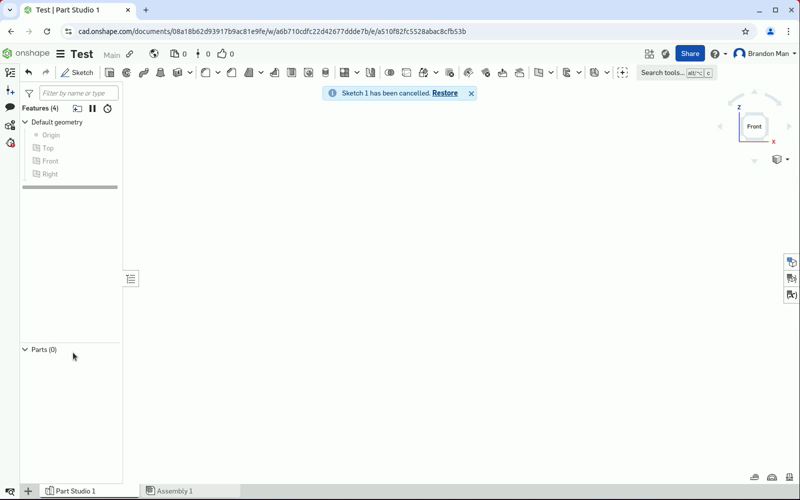
key(shift+s)
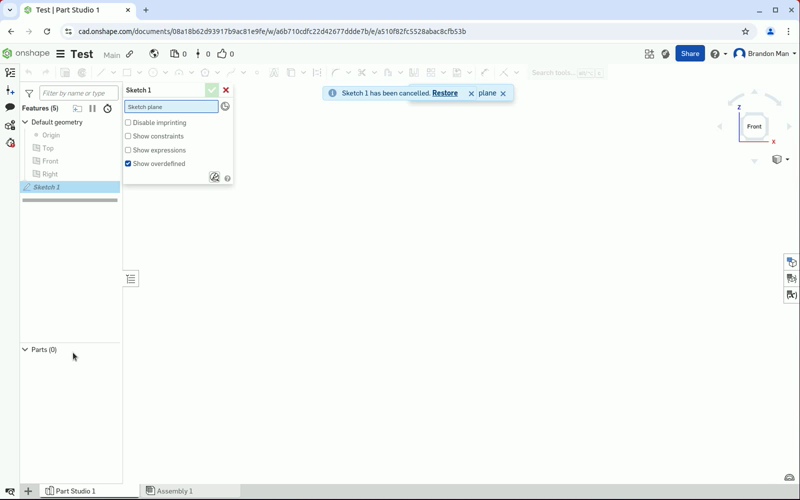
mouse_move(73, 163)
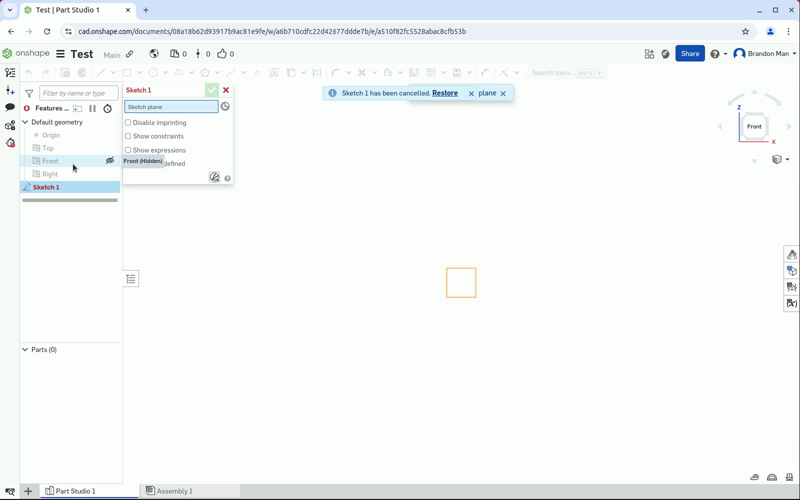
click(73, 163)
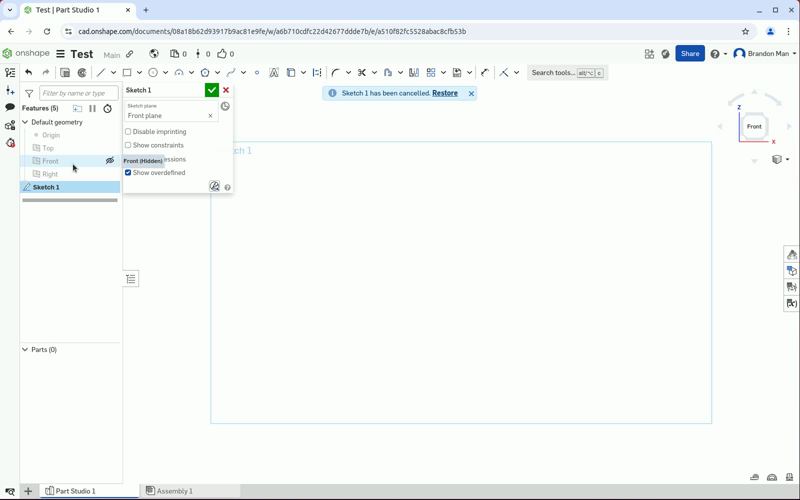
mouse_move(73, 352)
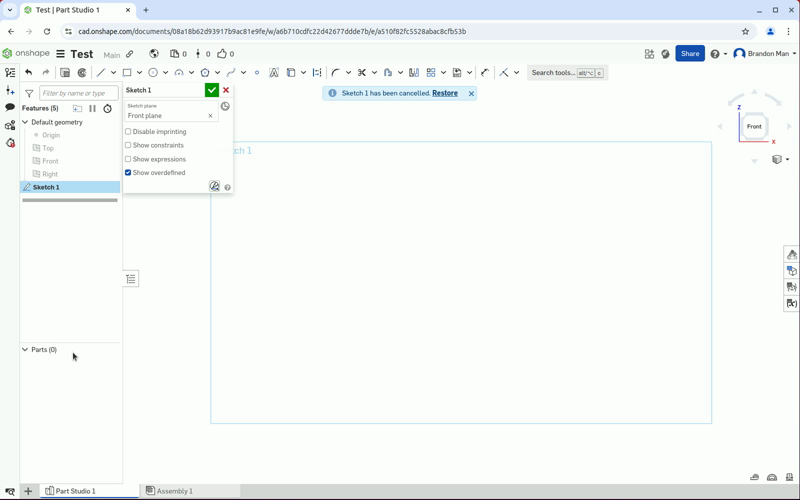
key(y)
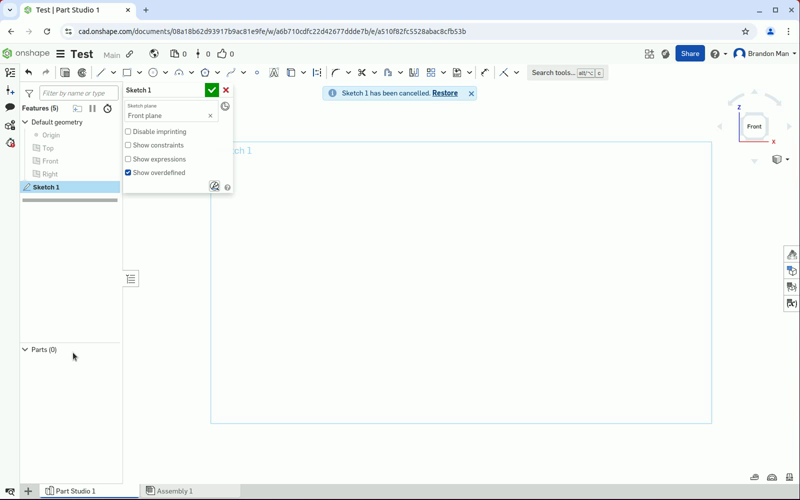
key(l)
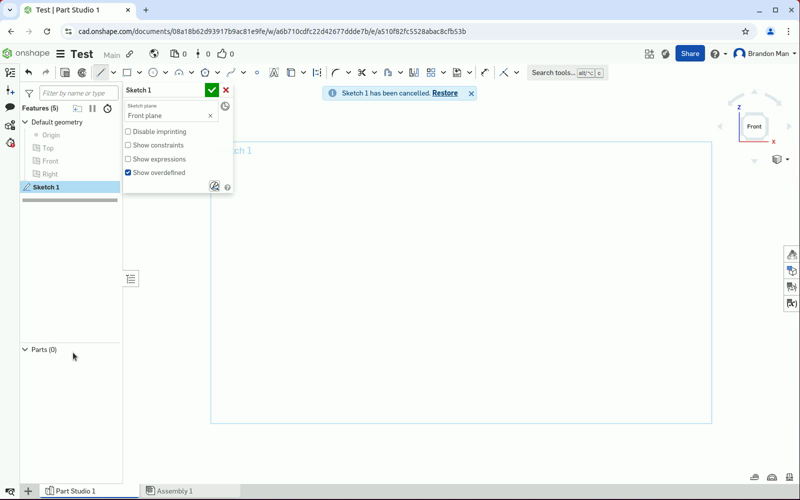
key_down(shift)
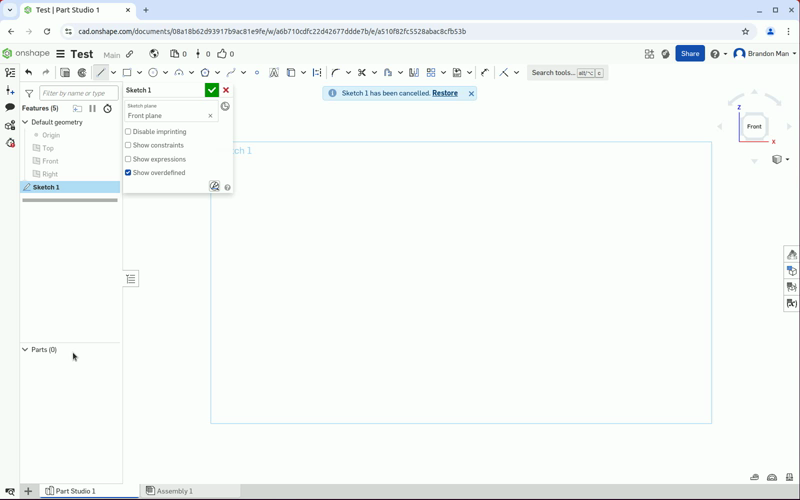
mouse_move(348, 282)
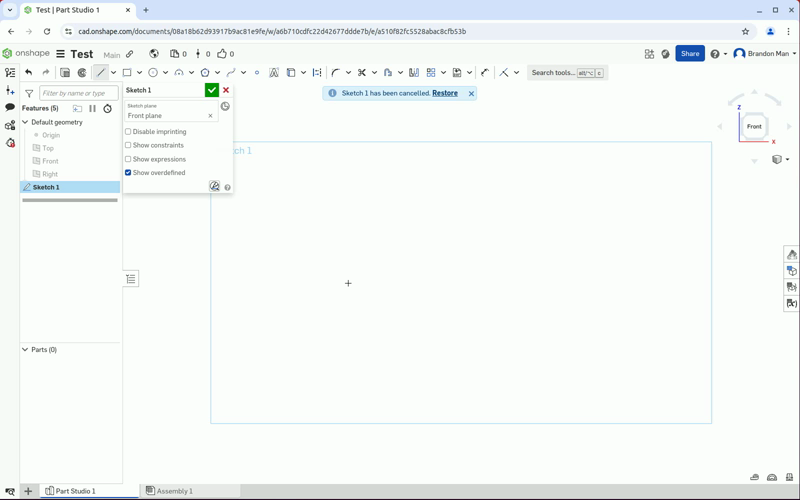
click(348, 282)
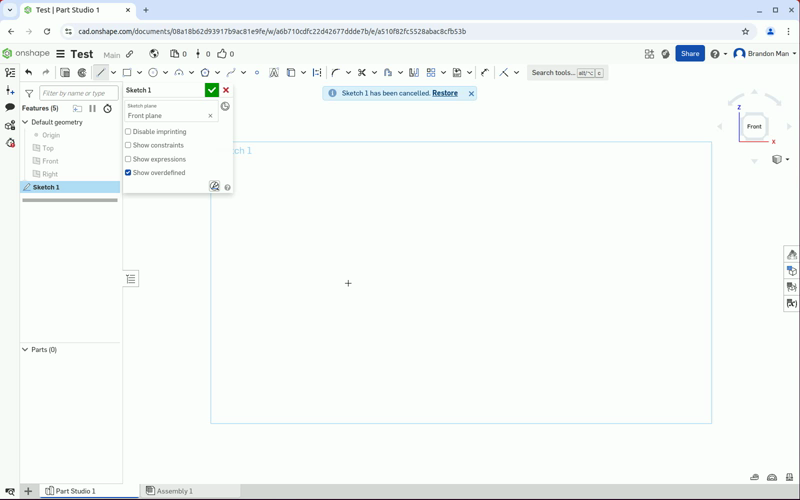
key_up(shift)
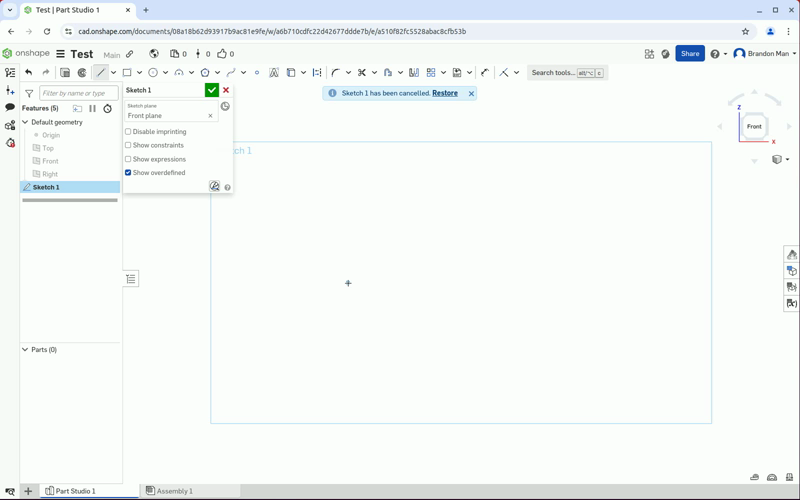
key_down(shift)
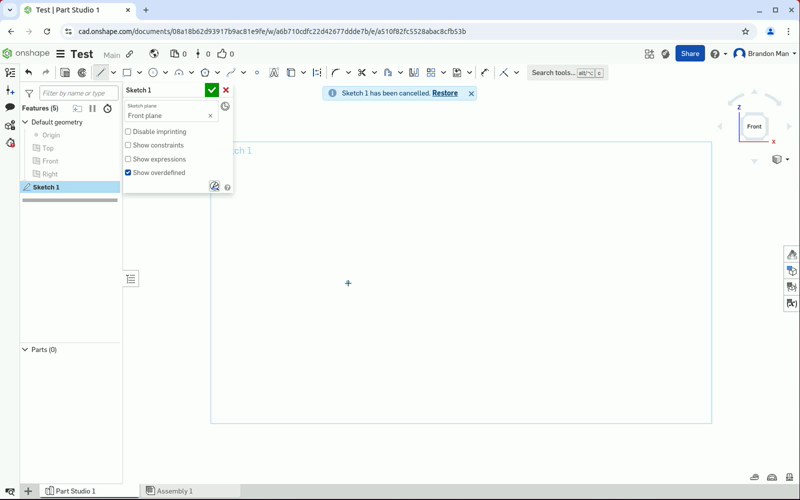
mouse_move(460, 282)
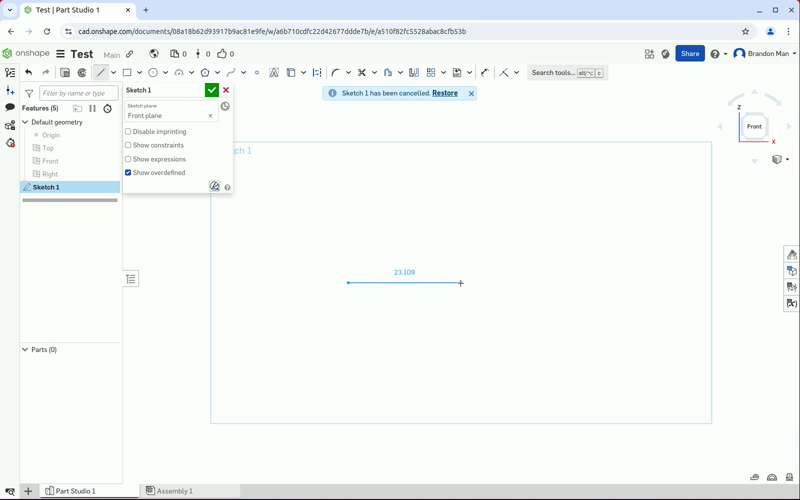
click(460, 282)
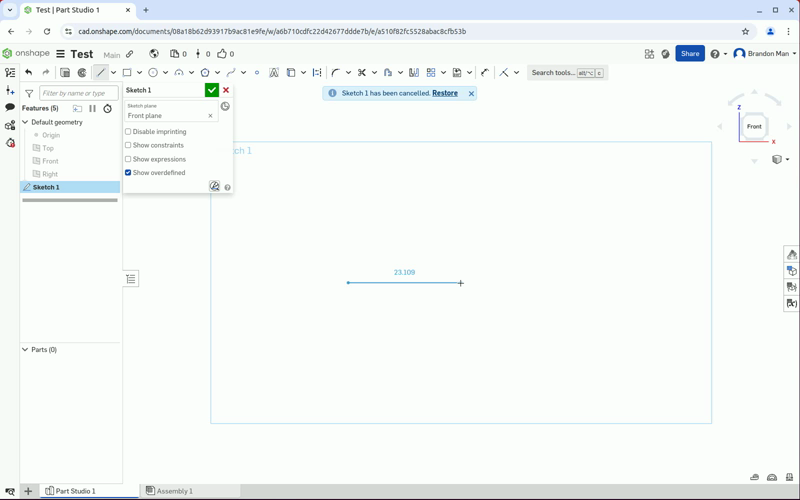
key_up(shift)
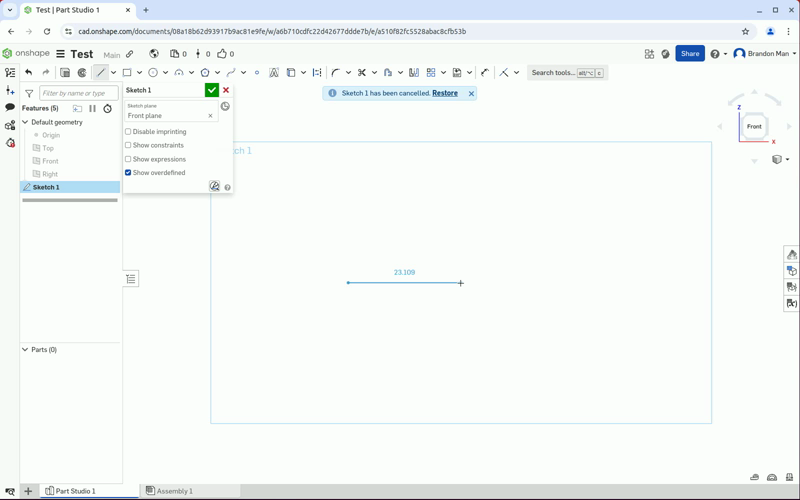
key_down(shift)
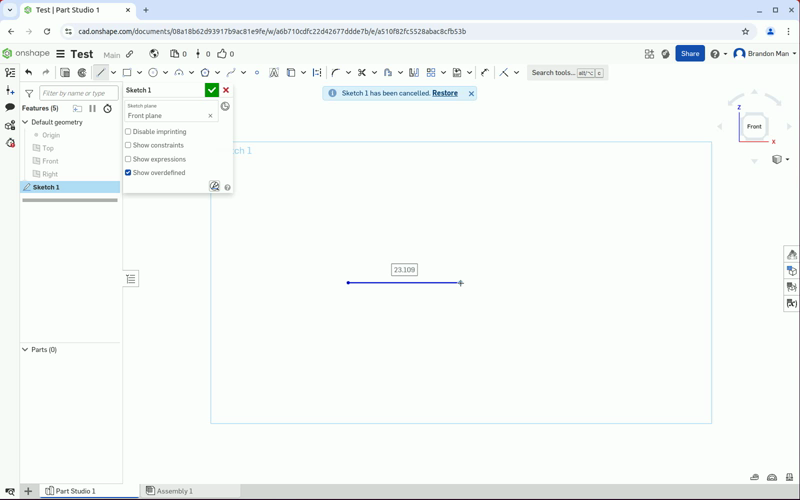
mouse_move(490, 282)
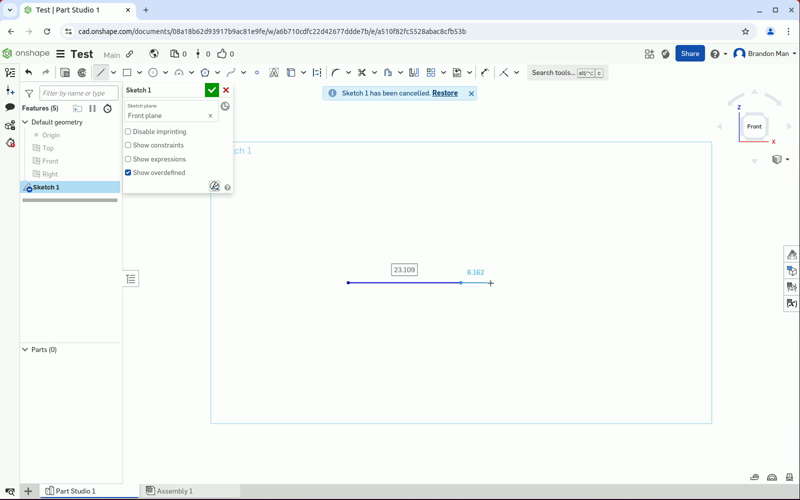
mouse_move(460, 256)
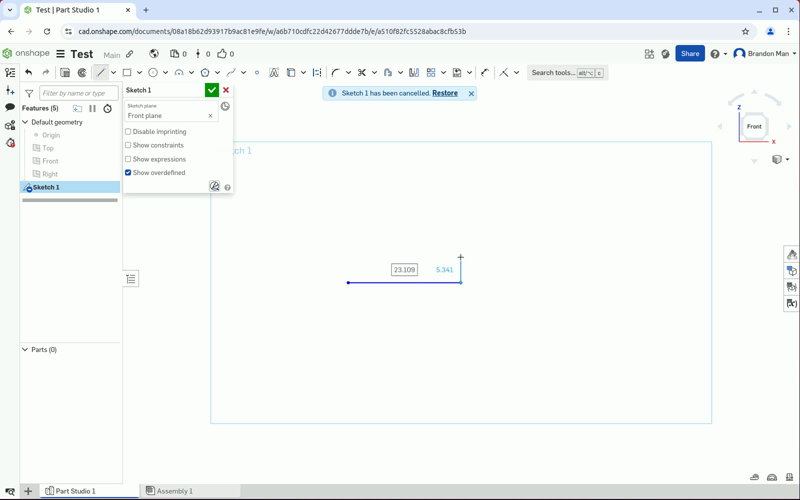
click(460, 256)
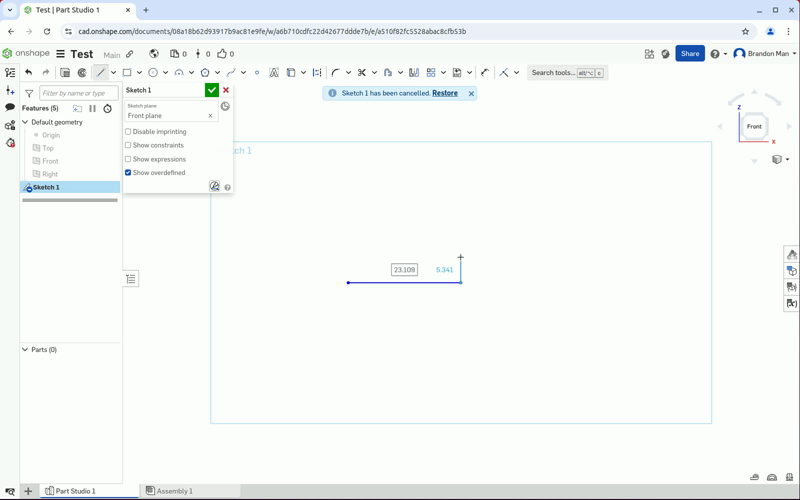
key_up(shift)
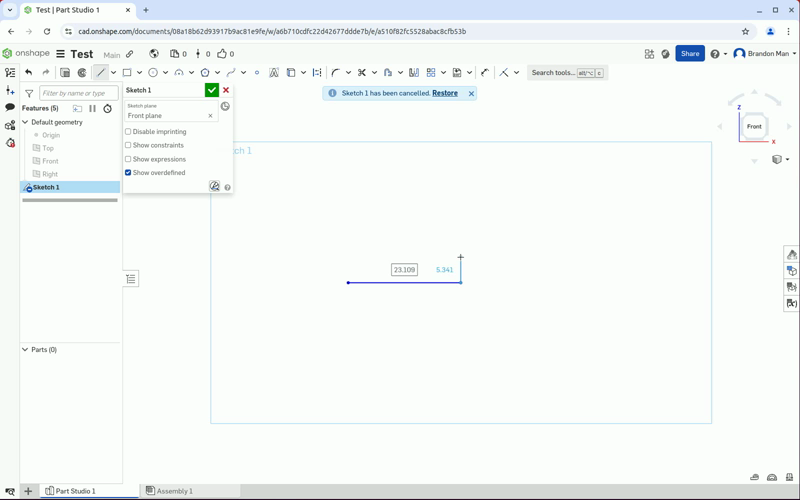
key_down(shift)
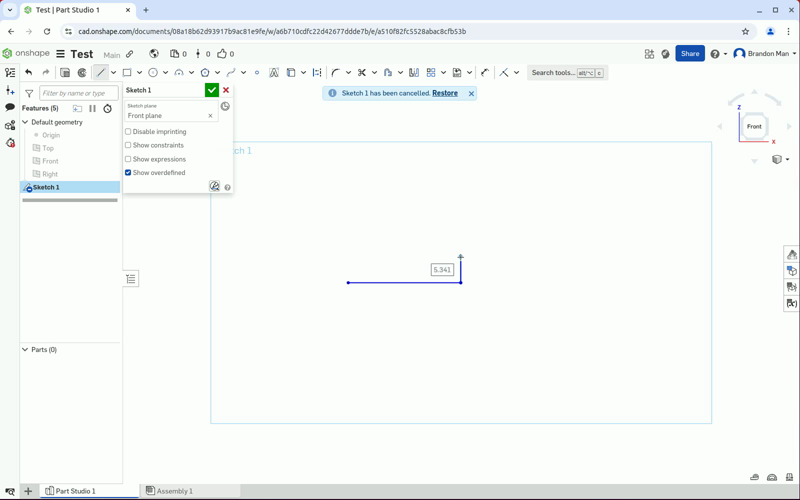
mouse_move(490, 256)
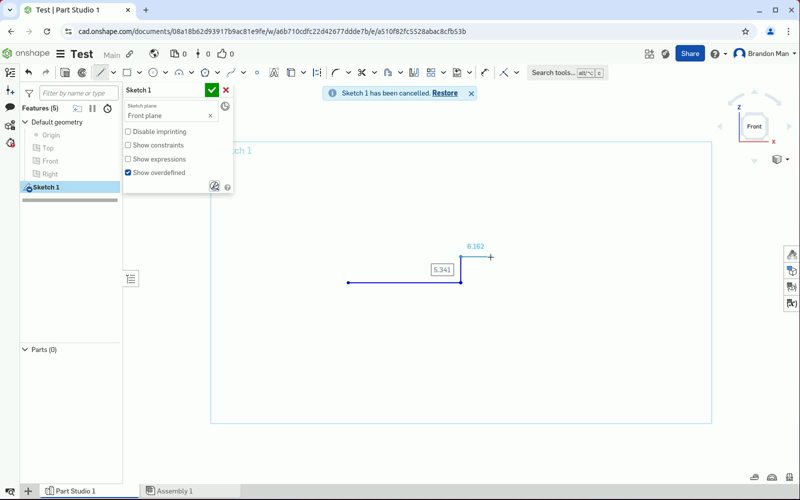
mouse_move(401, 256)
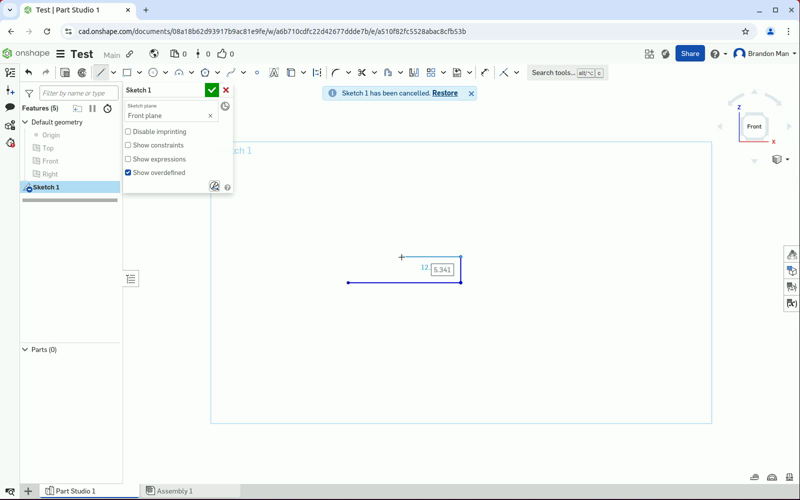
click(401, 256)
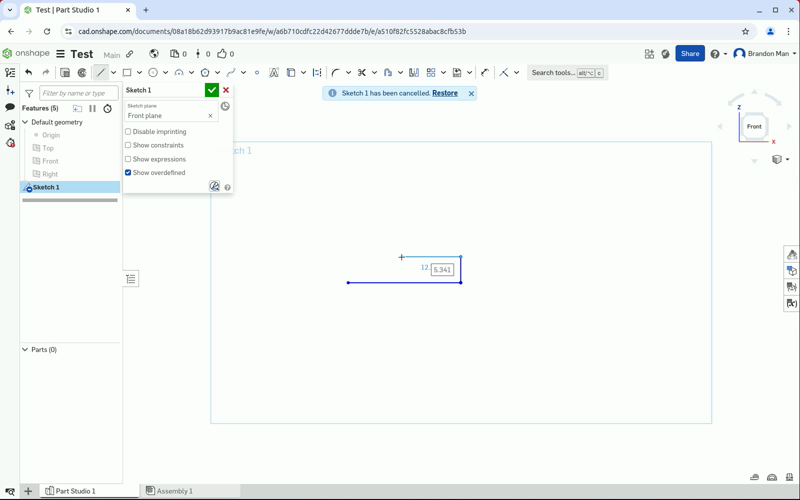
key_up(shift)
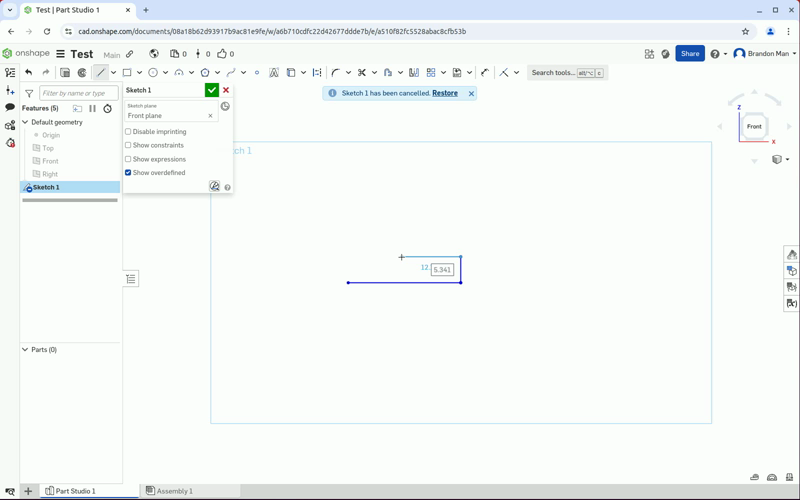
key_down(shift)
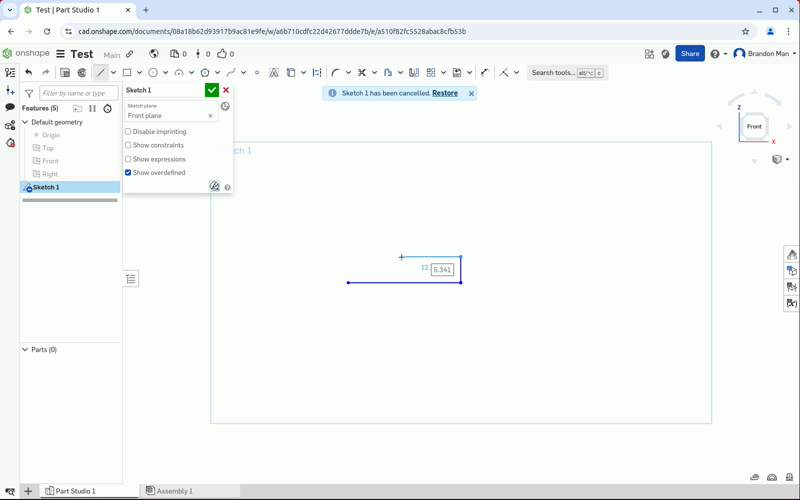
mouse_move(431, 256)
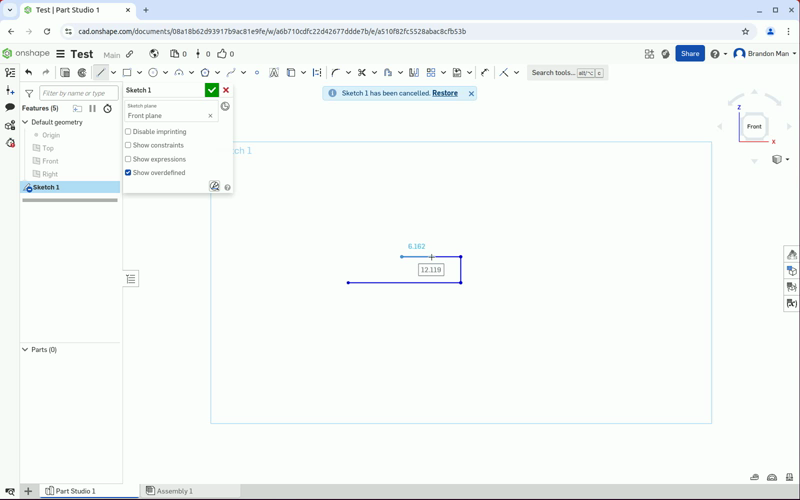
mouse_move(401, 231)
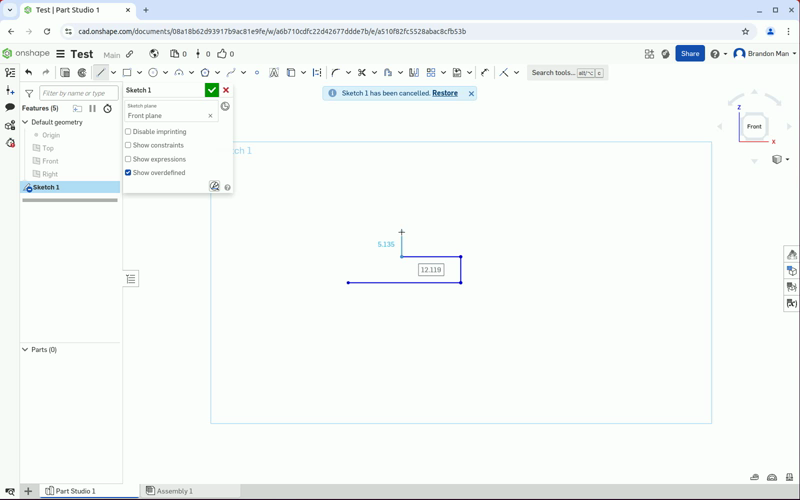
click(401, 231)
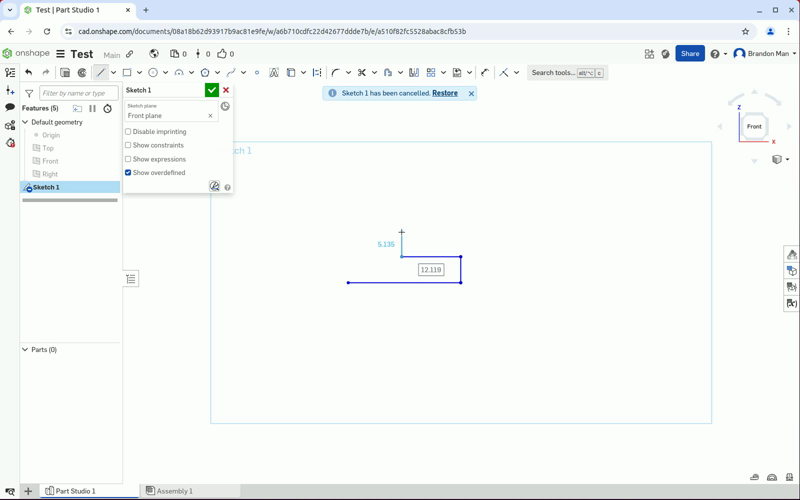
key_up(shift)
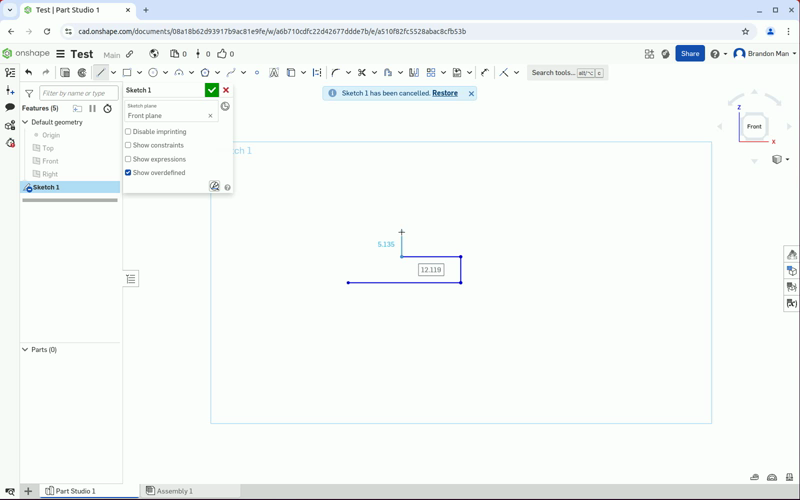
key_down(shift)
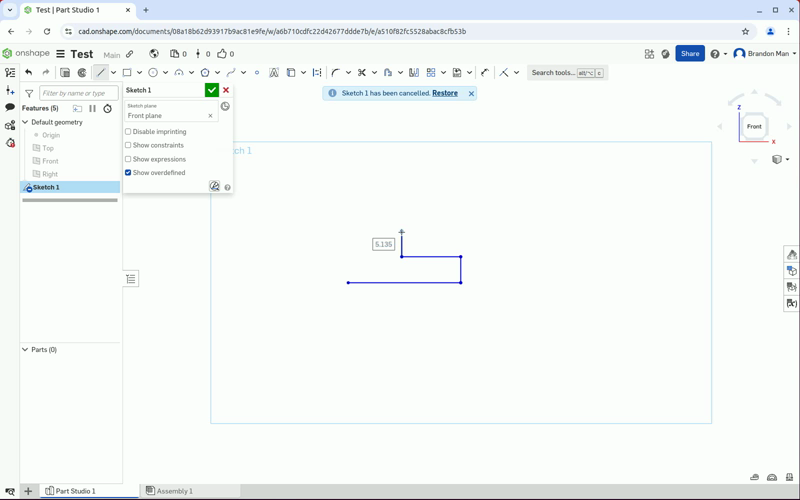
mouse_move(431, 231)
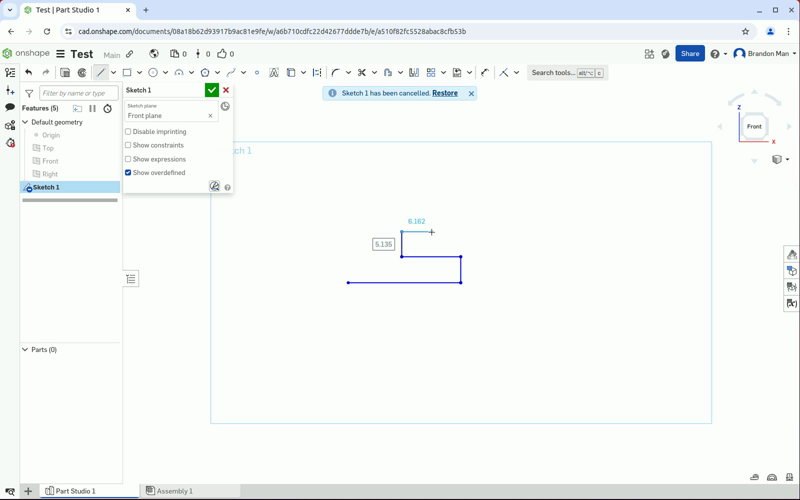
mouse_move(374, 231)
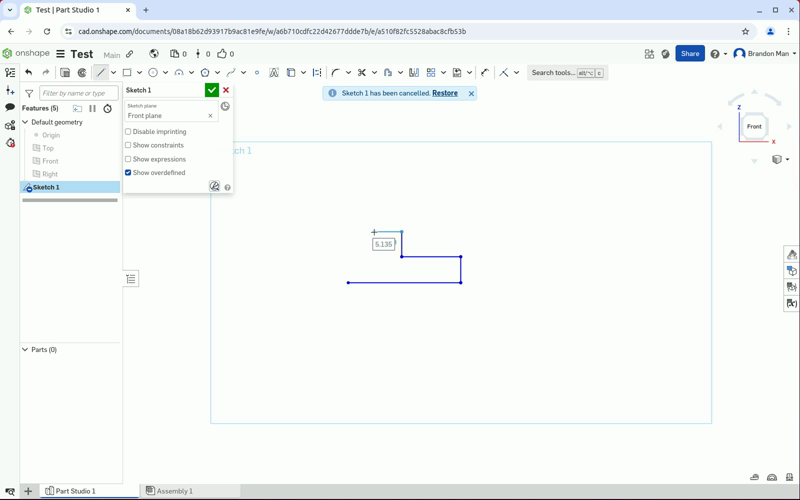
click(374, 231)
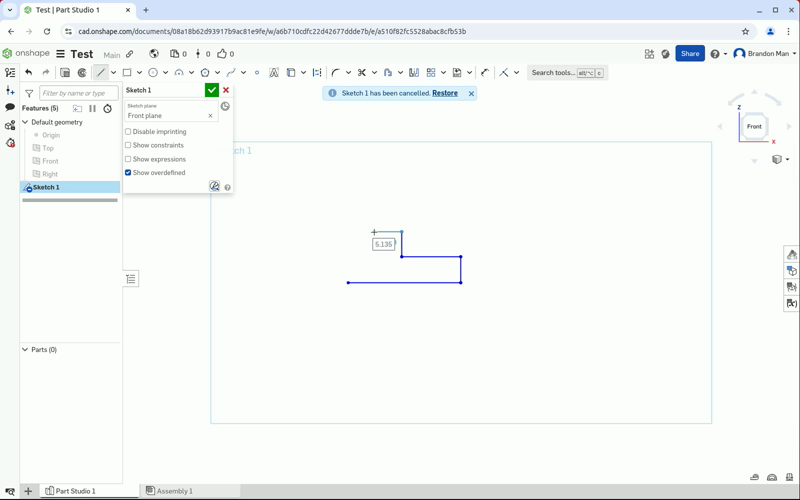
key_up(shift)
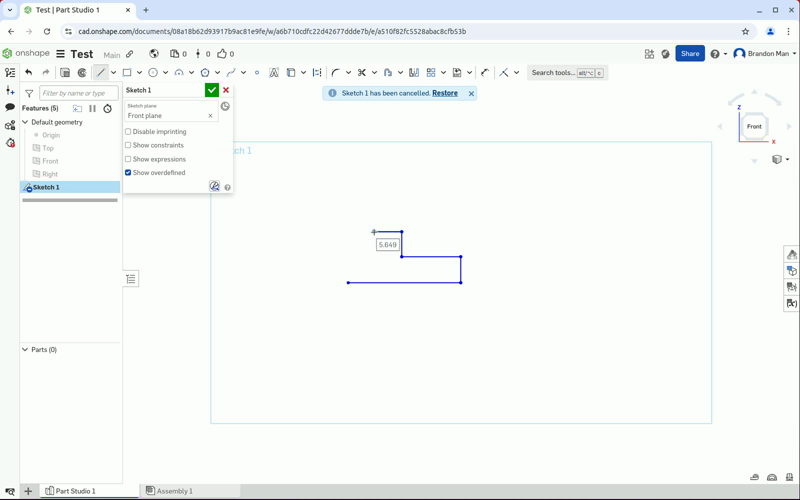
key_down(shift)
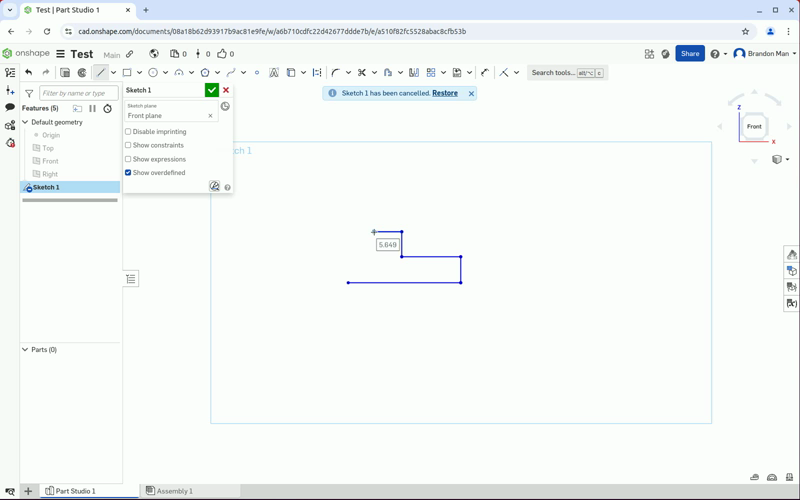
mouse_move(404, 231)
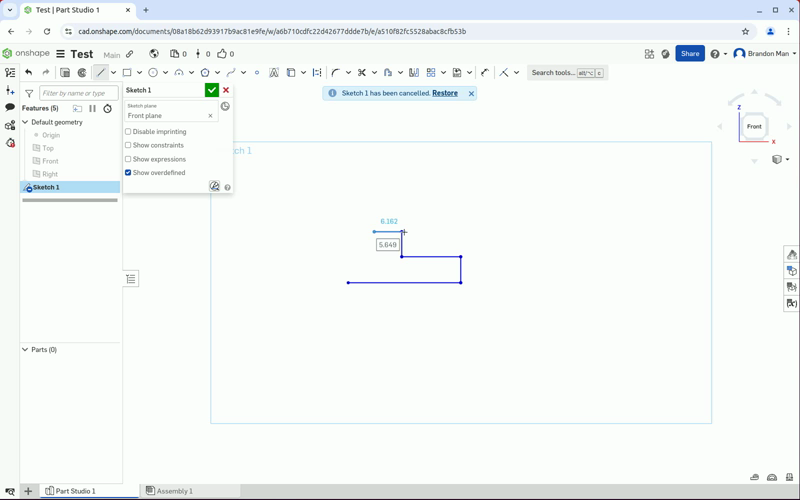
mouse_move(374, 214)
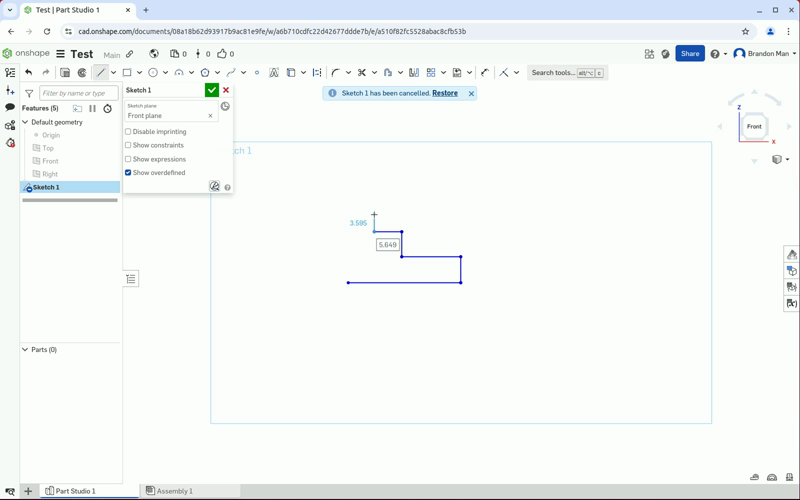
click(374, 214)
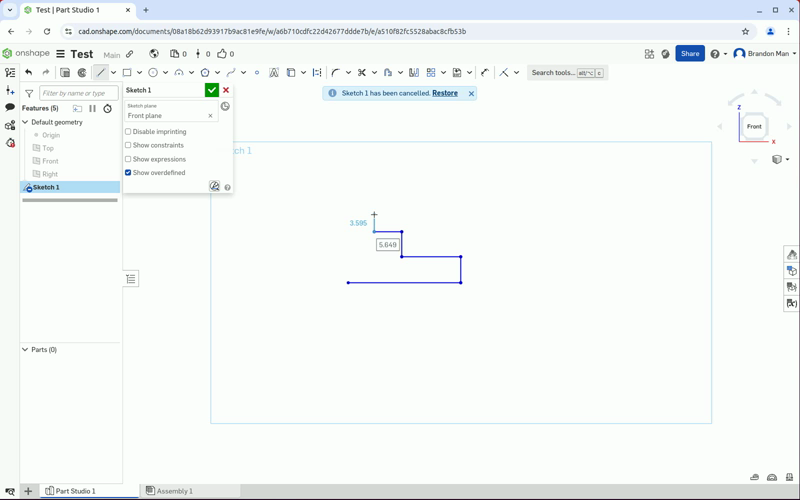
key_up(shift)
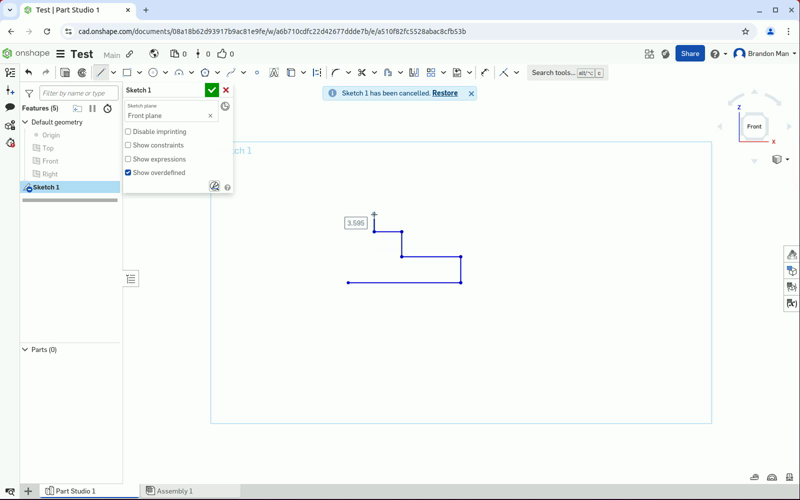
key_down(shift)
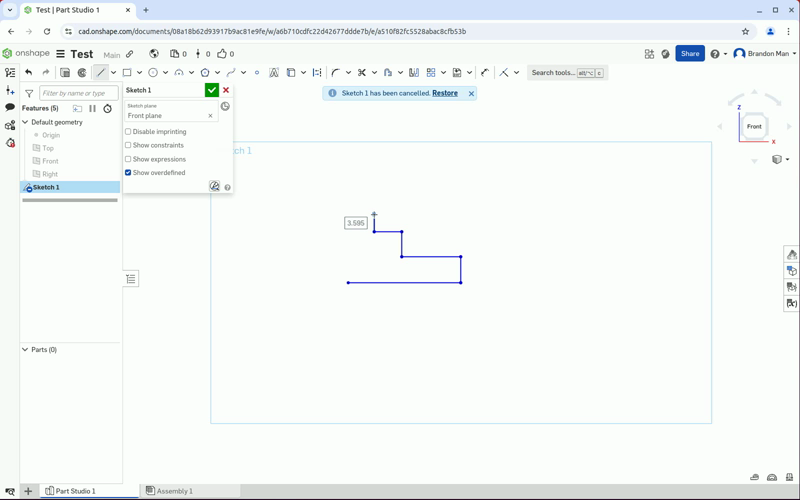
mouse_move(404, 214)
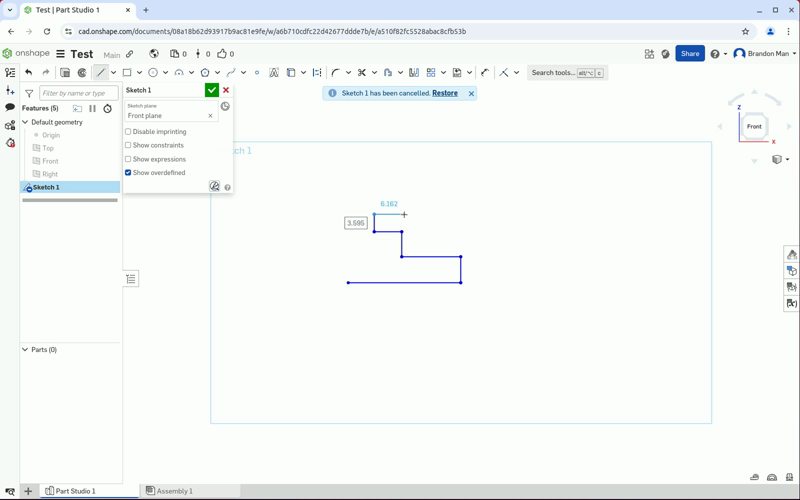
mouse_move(348, 214)
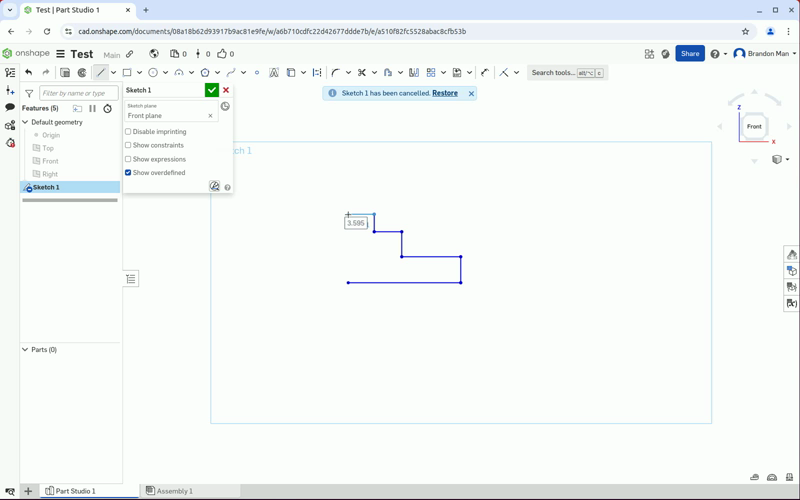
click(348, 214)
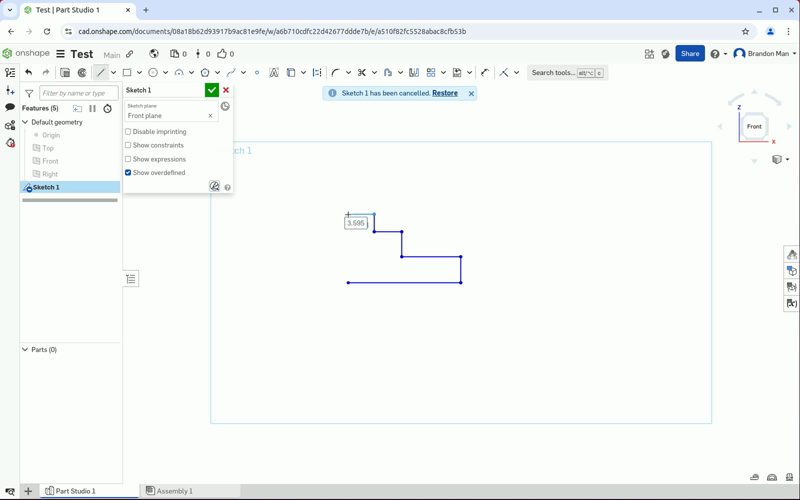
key_up(shift)
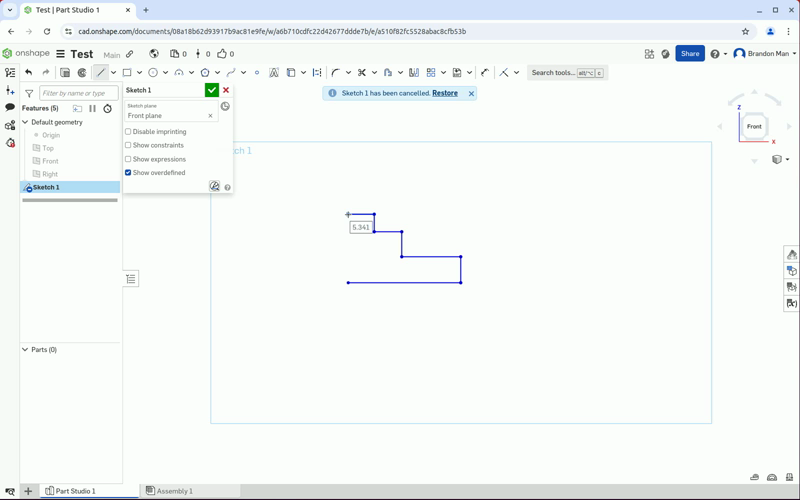
key_down(shift)
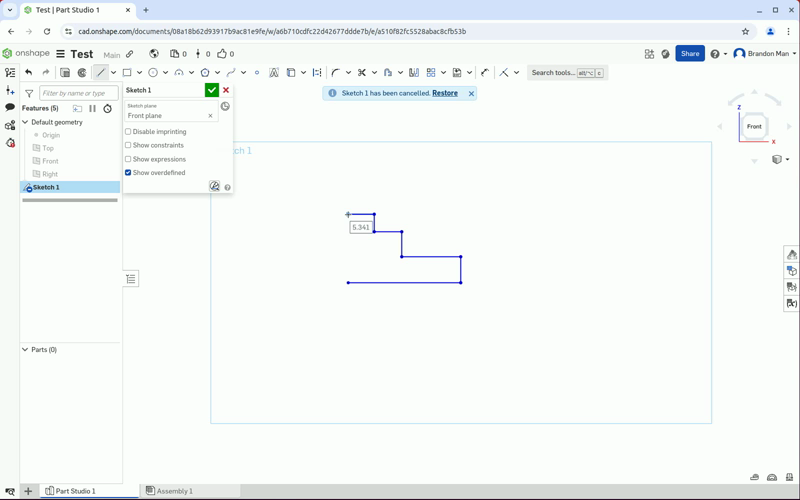
mouse_move(348, 282)
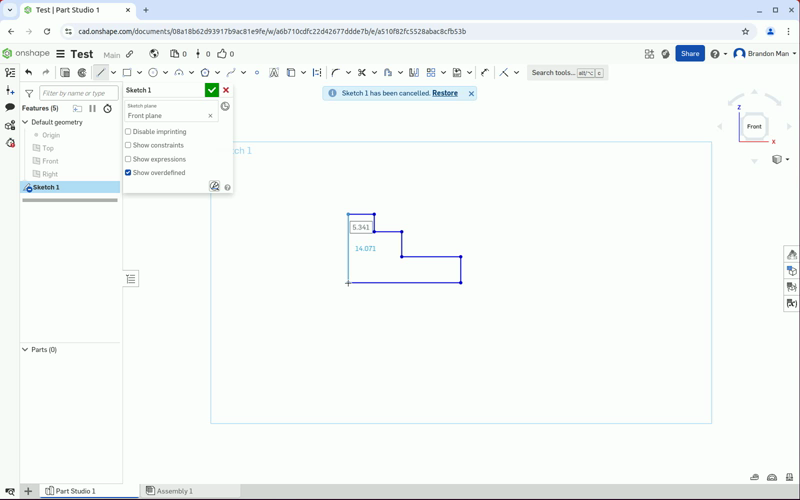
key_up(shift)
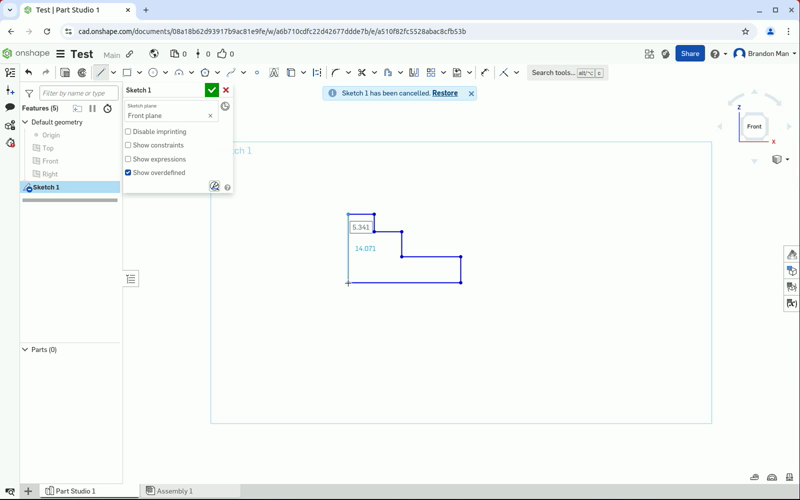
click(348, 282)
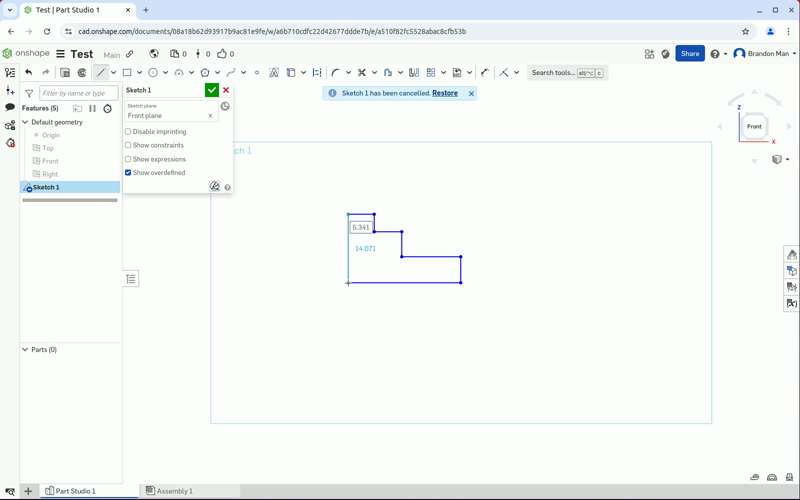
key(esc)
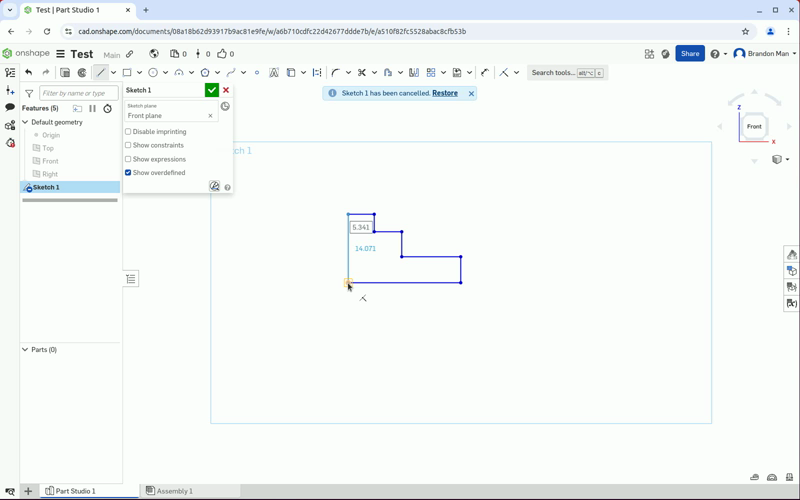
mouse_move(435, 271)
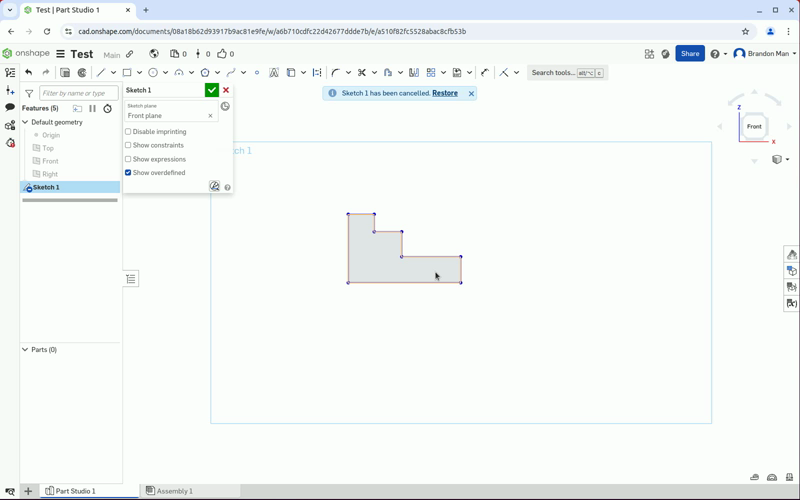
click(435, 271)
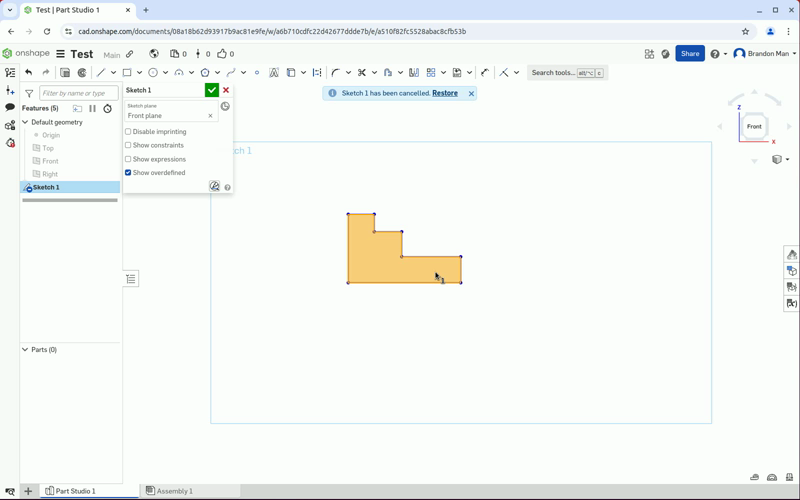
mouse_move(73, 352)
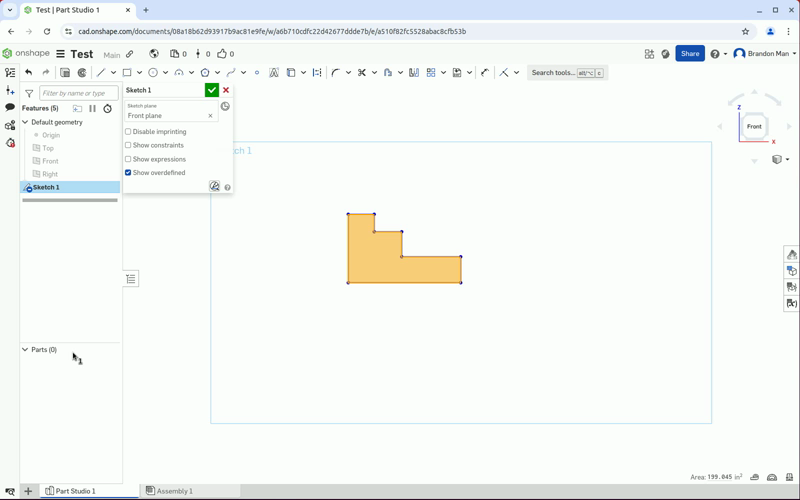
key(shift+y)
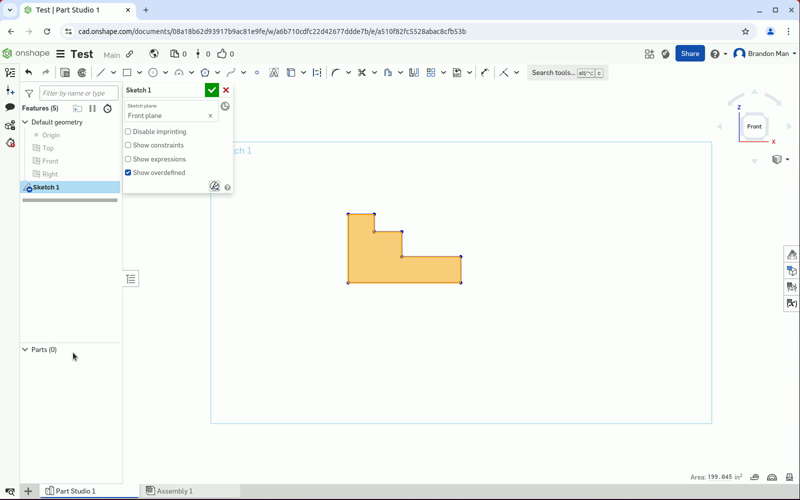
key(shift+e)
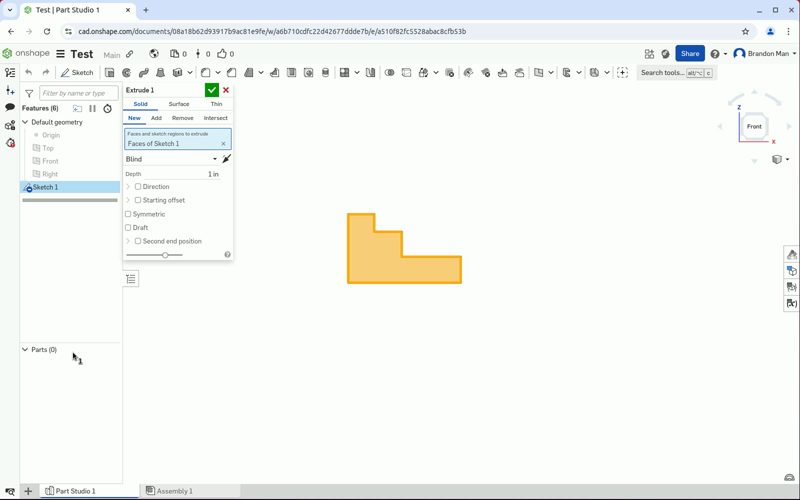
mouse_move(143, 106)
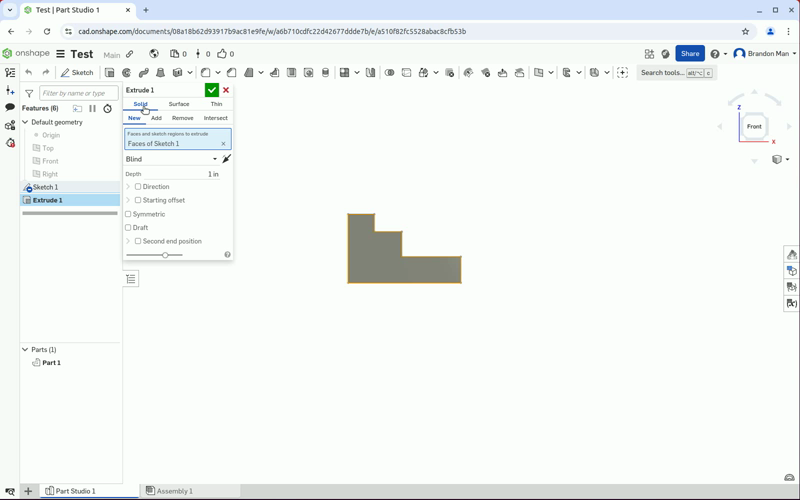
click(143, 106)
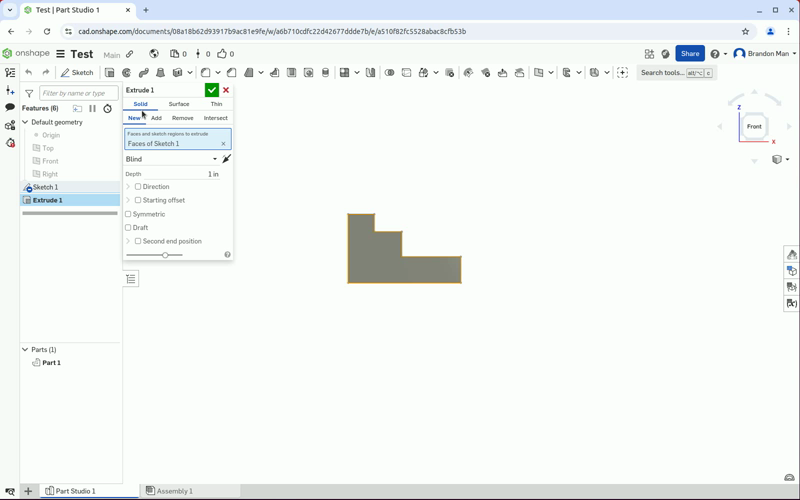
mouse_move(137, 120)
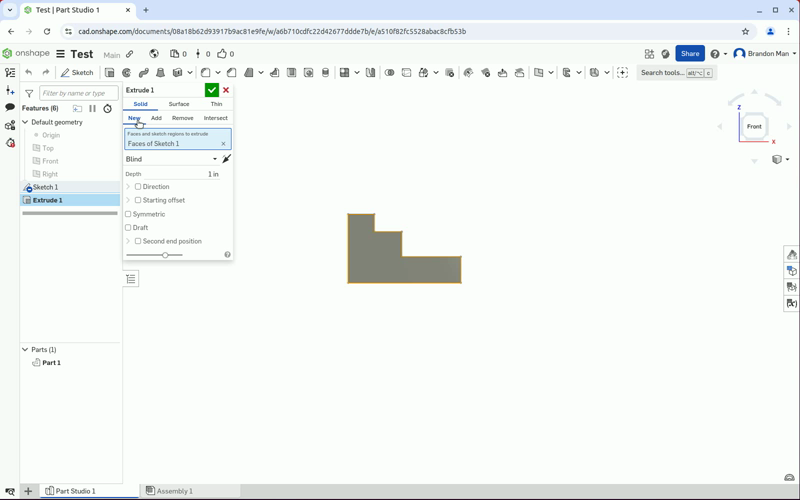
click(137, 120)
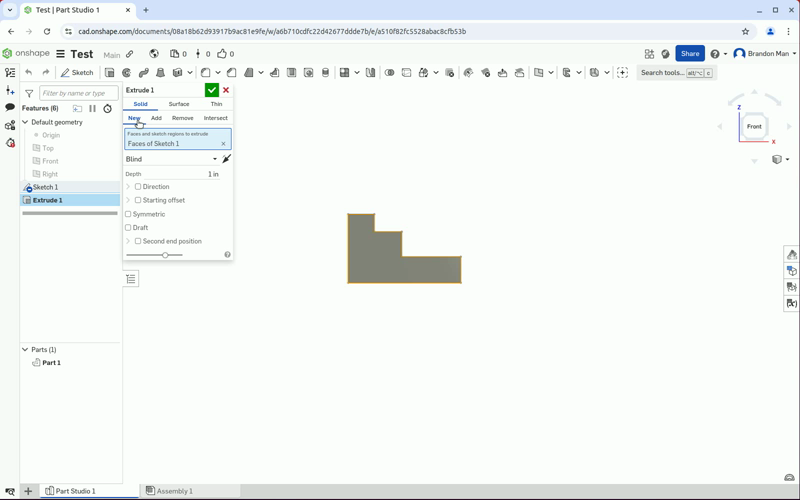
key(tab, 4)
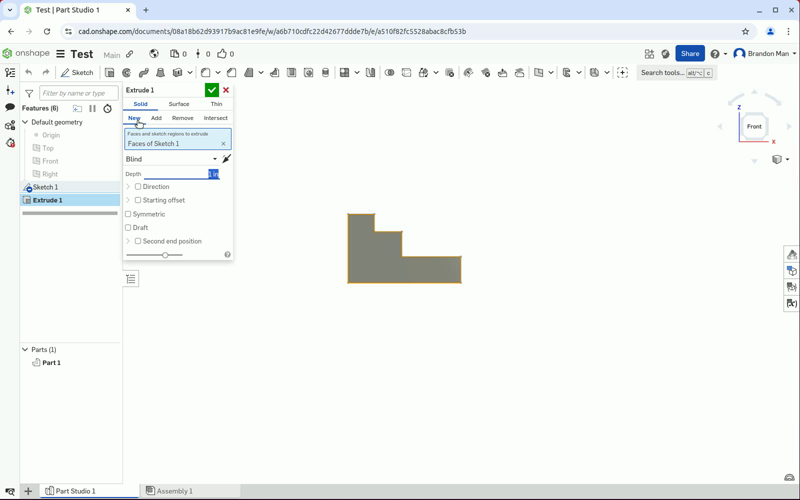
text(15.646)
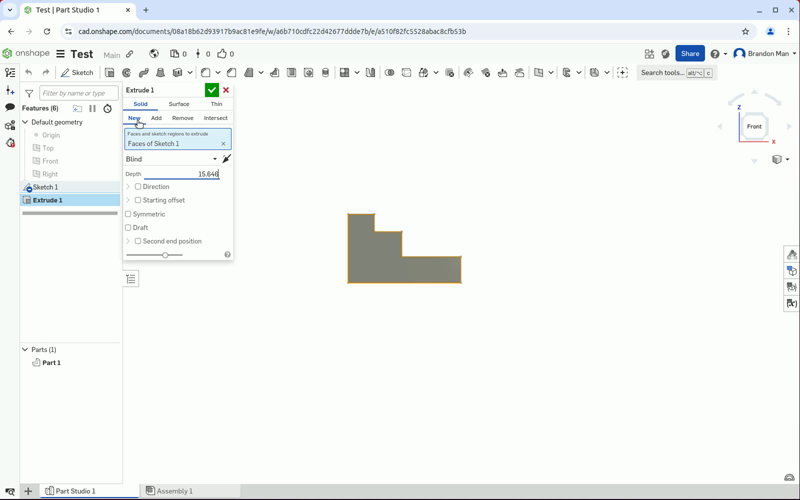
key(enter)
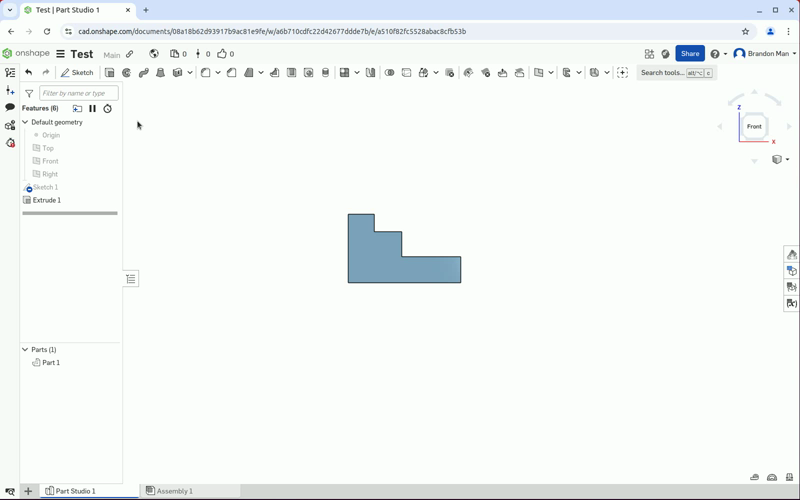
key(shift+h)
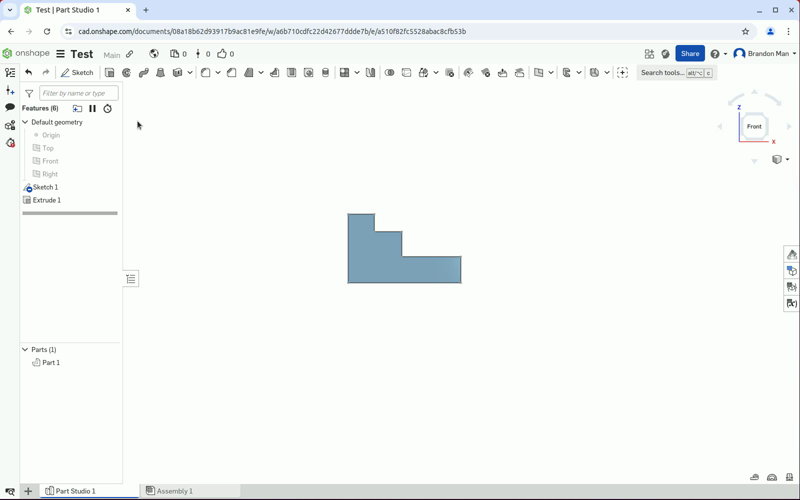
key(shift+h)
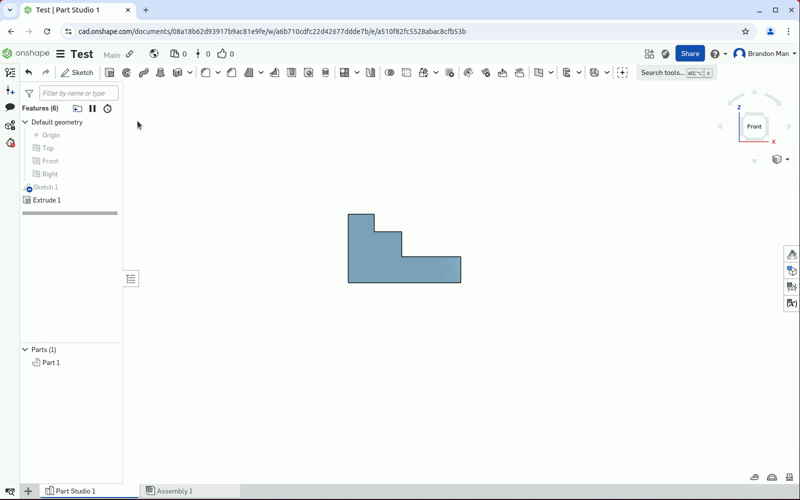
mouse_move(73, 189)
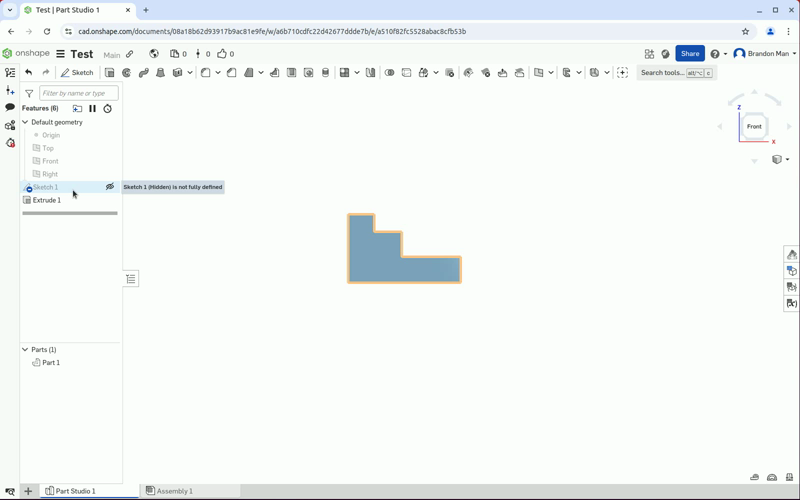
click(73, 189)
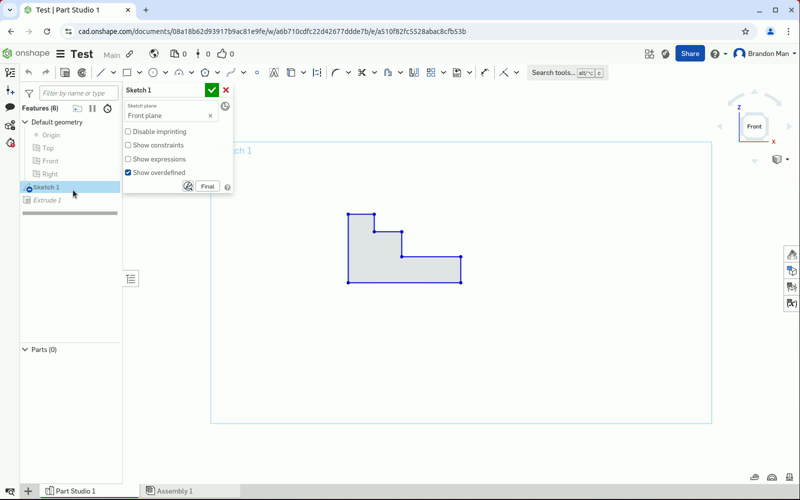
mouse_move(229, 92)
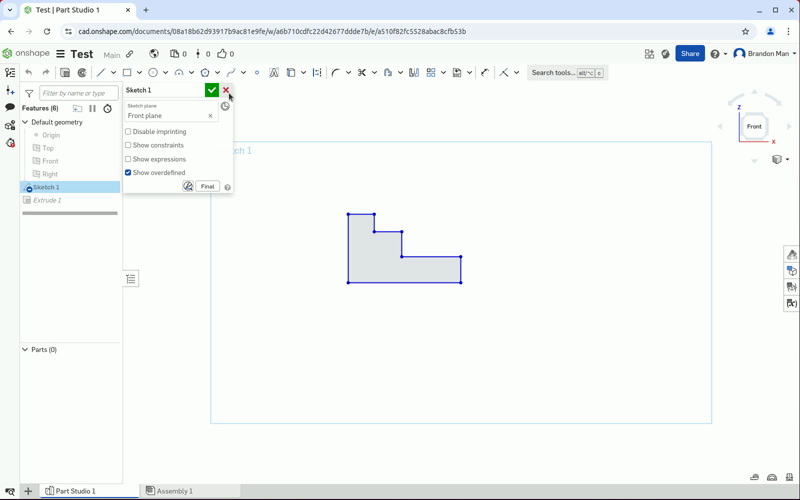
click(229, 92)
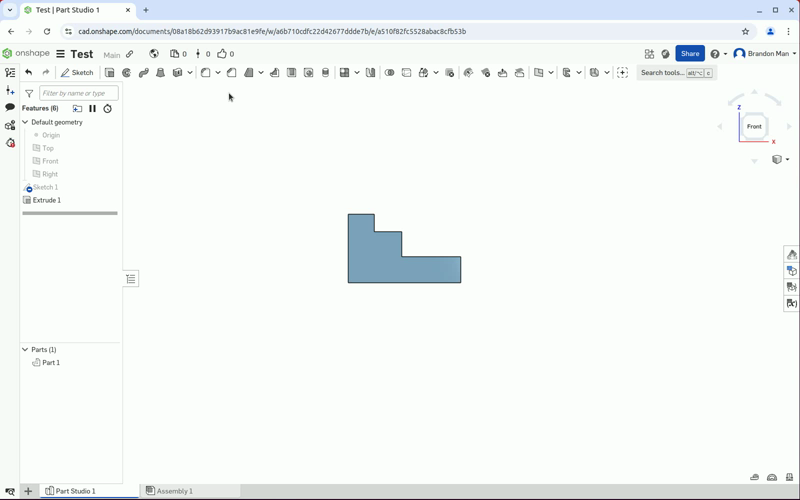
mouse_move(73, 352)
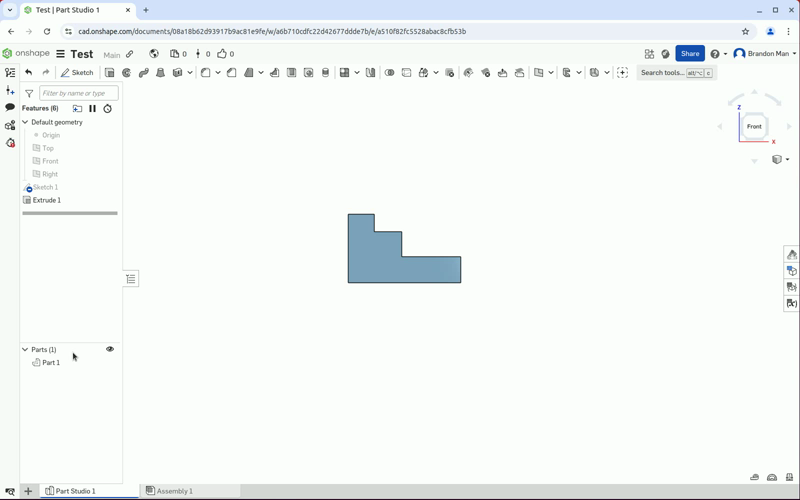
key(y)
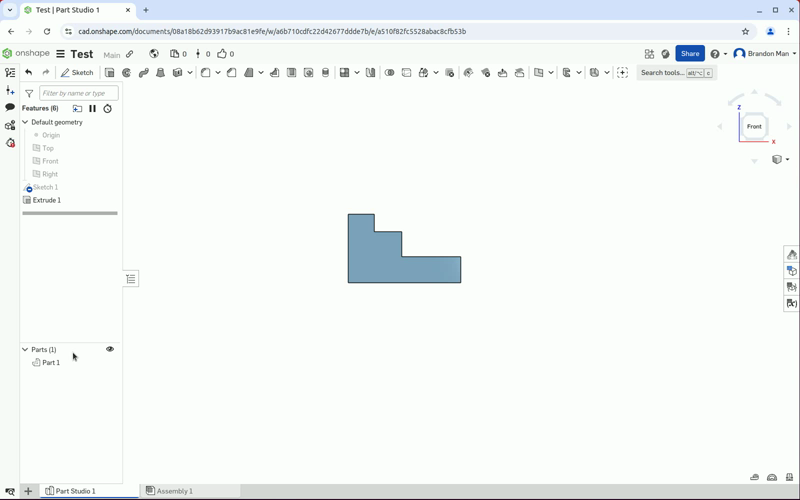
key(shift+p)
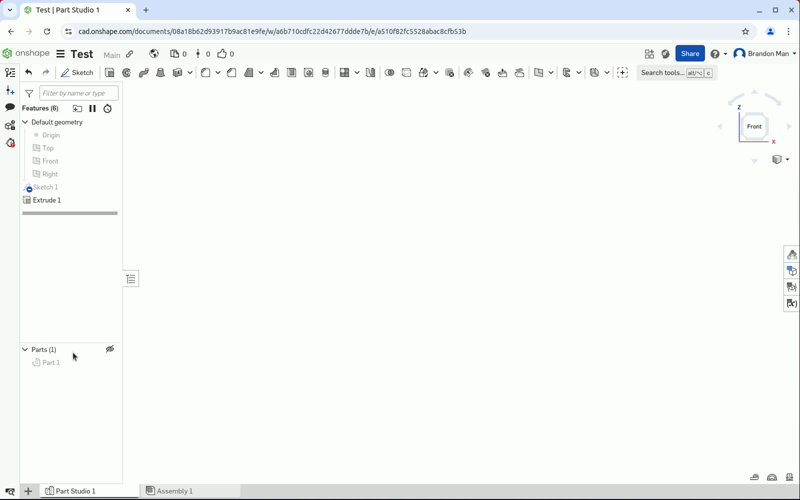
key(space)
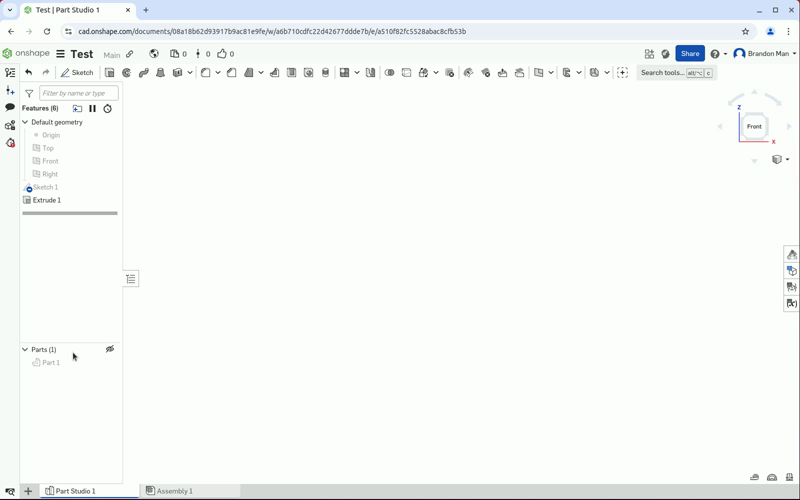
key_down(shift)
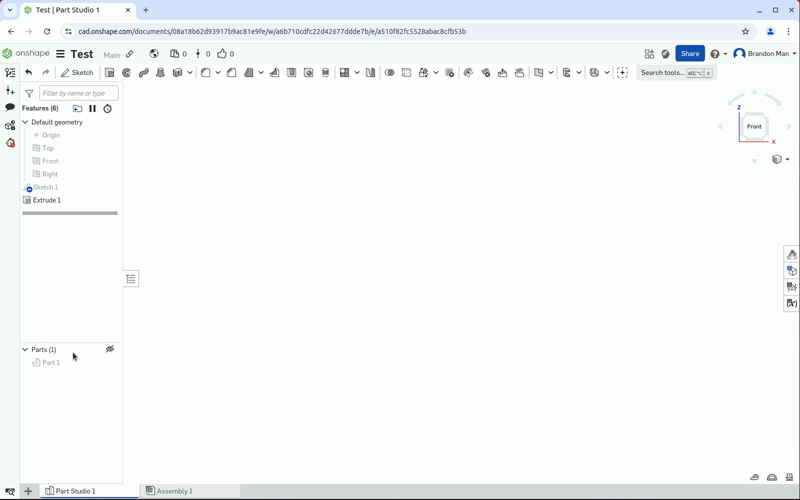
key(down)
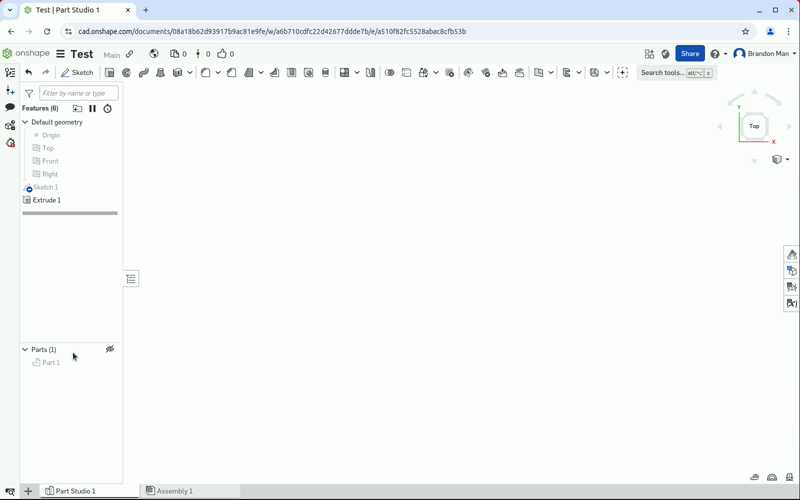
key_up(shift)
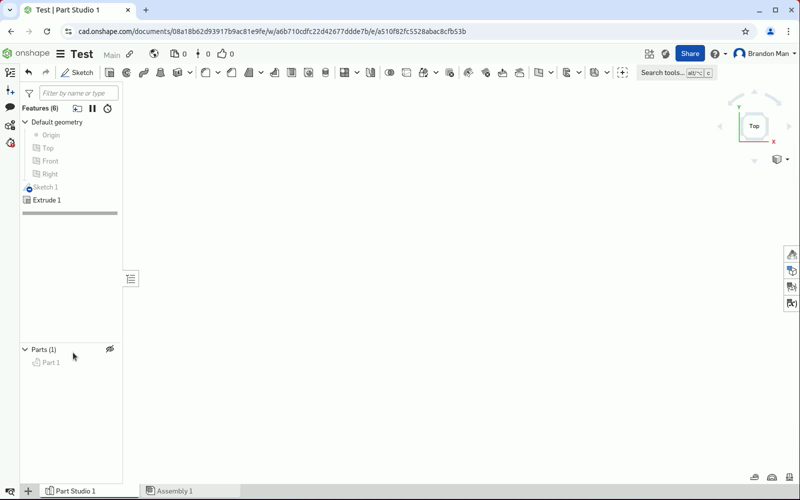
mouse_move(73, 352)
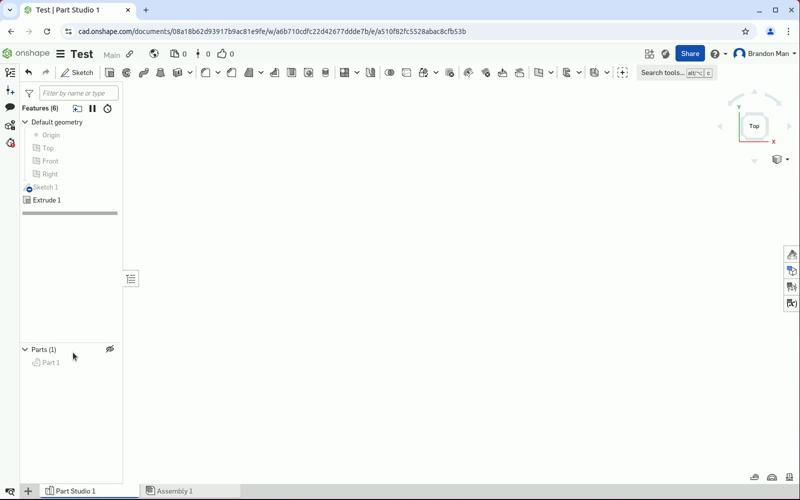
key(shift+y)
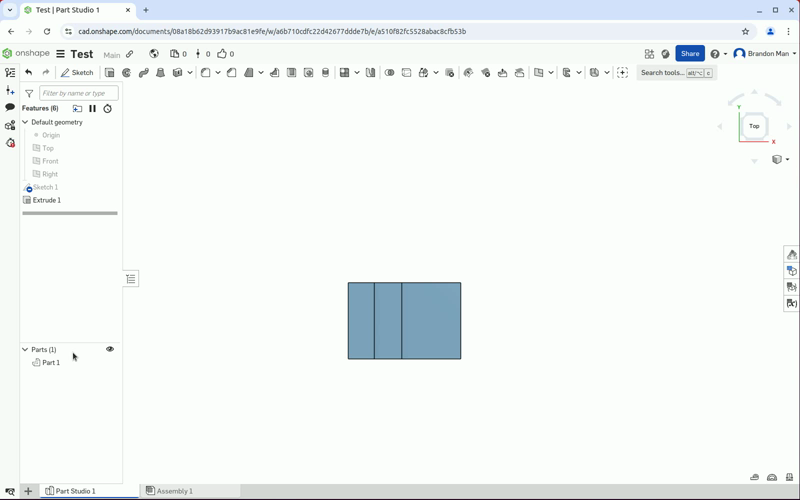
mouse_move(541, 75)
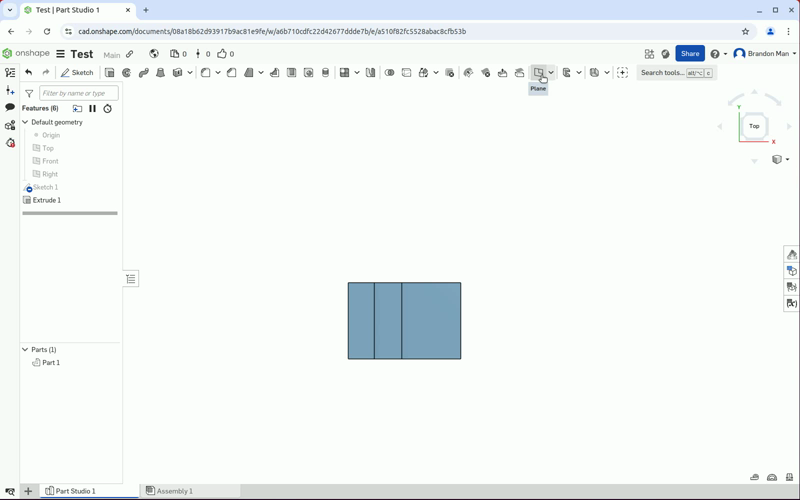
click(541, 75)
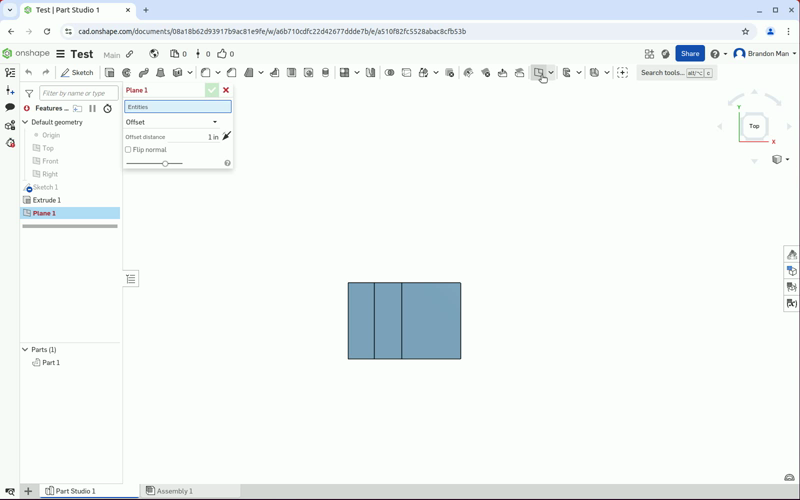
mouse_move(73, 150)
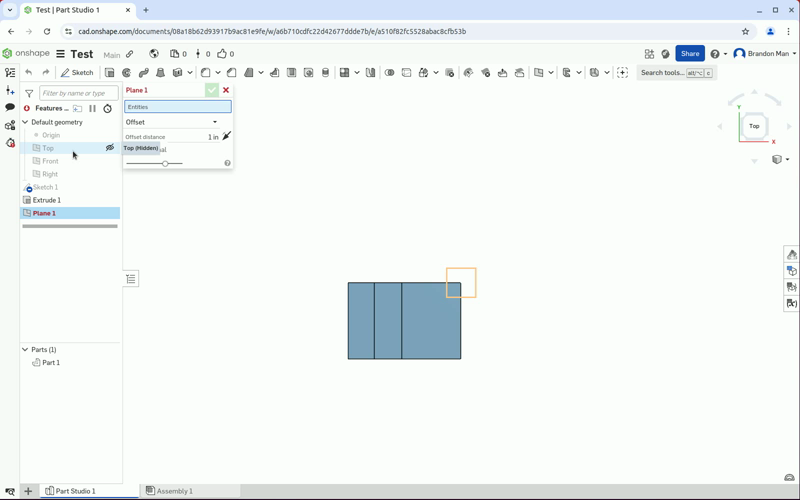
click(73, 150)
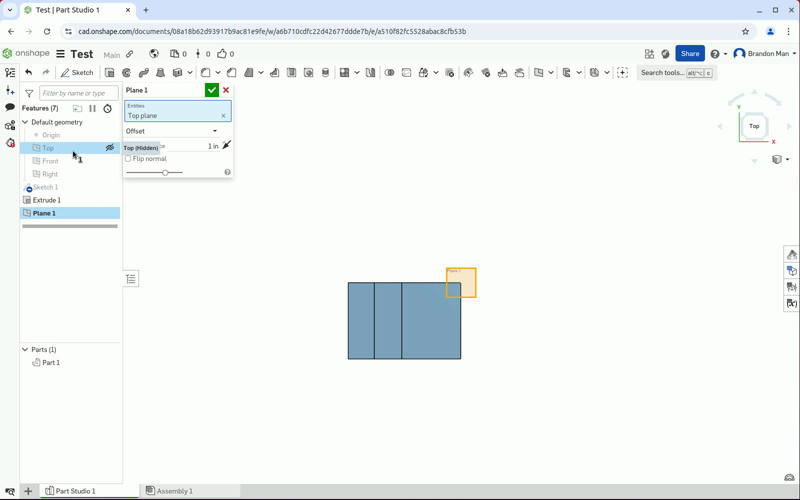
key(tab, 2)
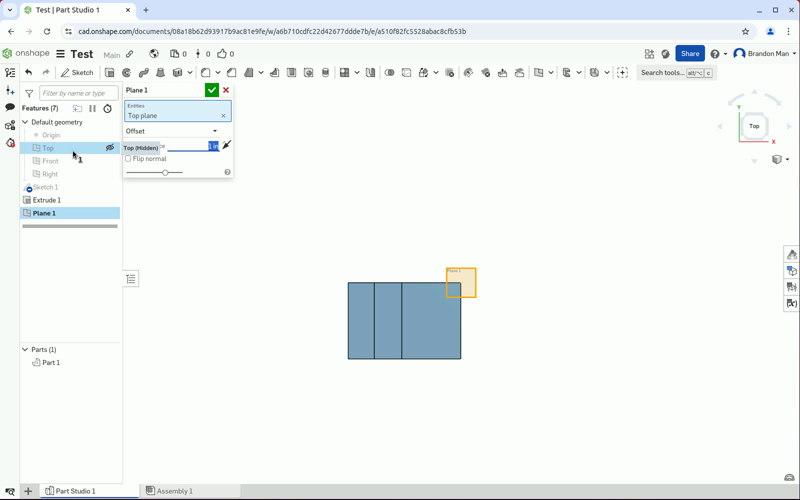
text(5.299)
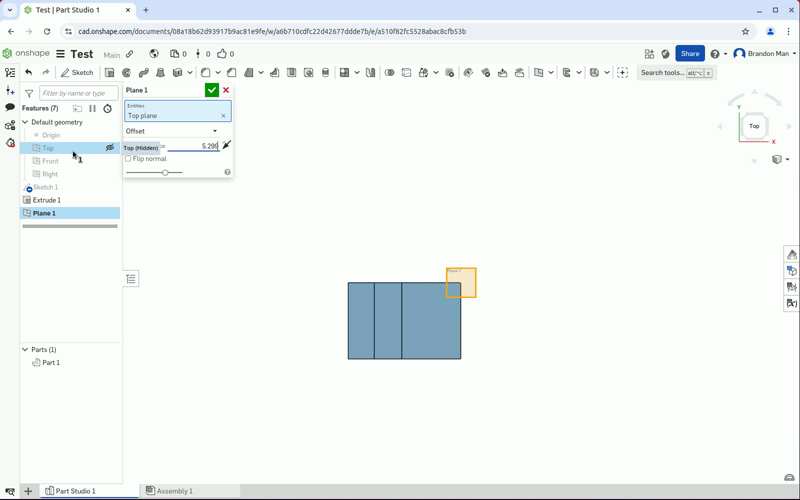
key(enter, 2)
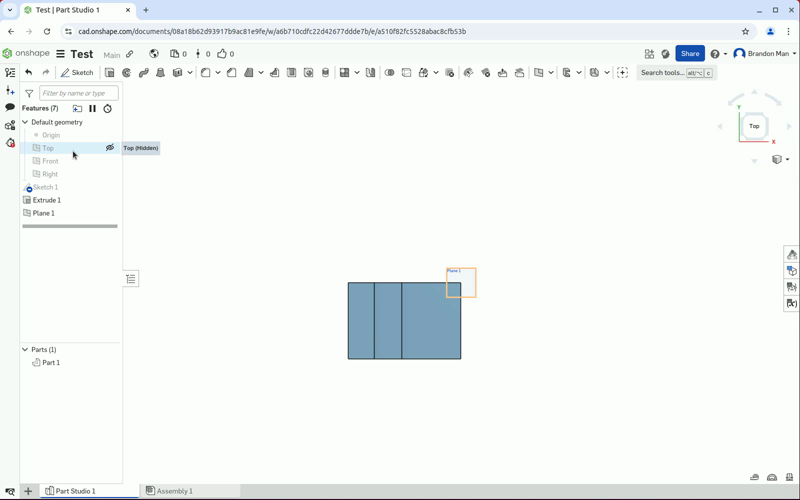
key(shift+s)
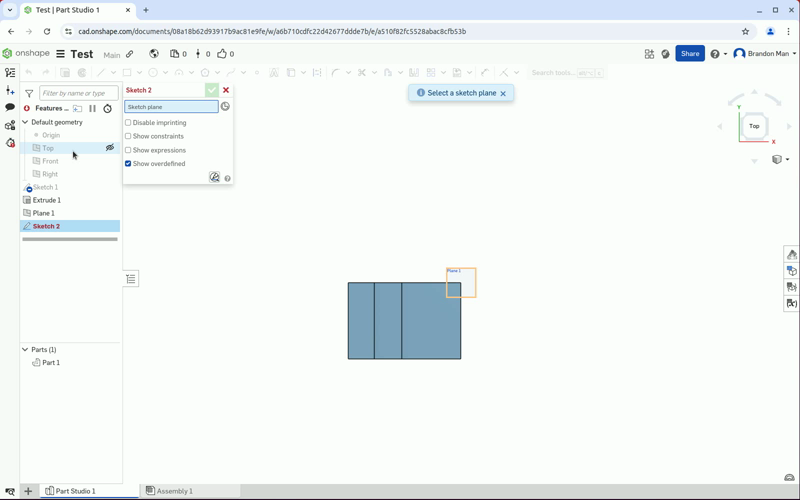
mouse_move(73, 215)
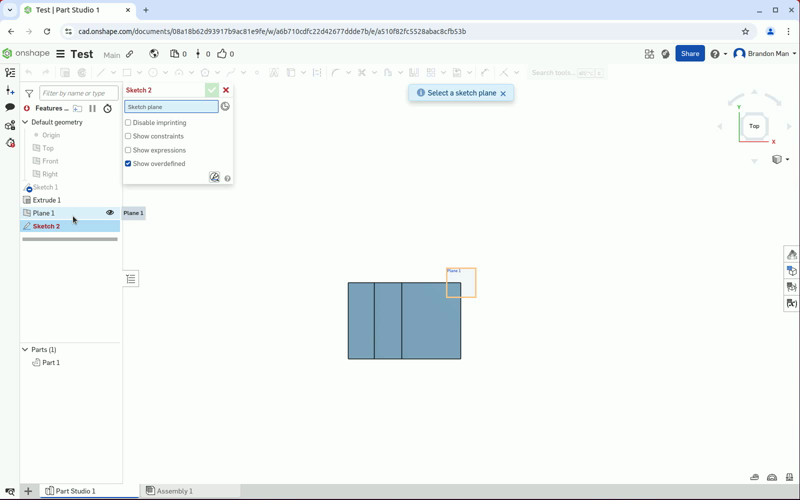
click(73, 215)
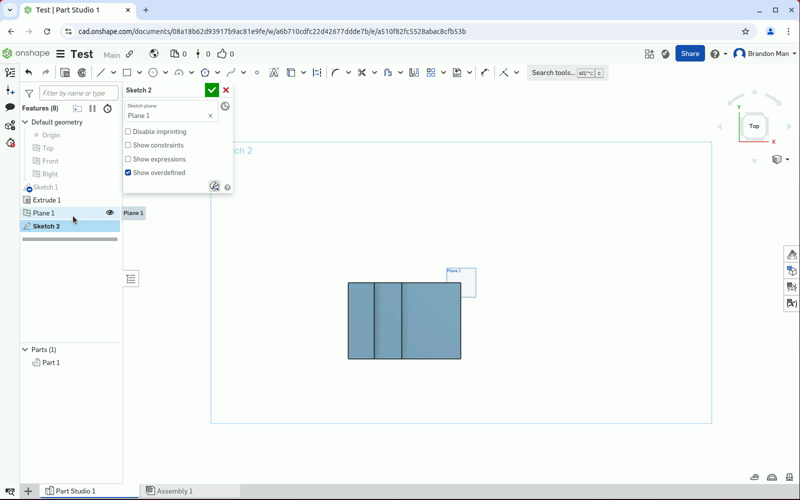
mouse_move(73, 352)
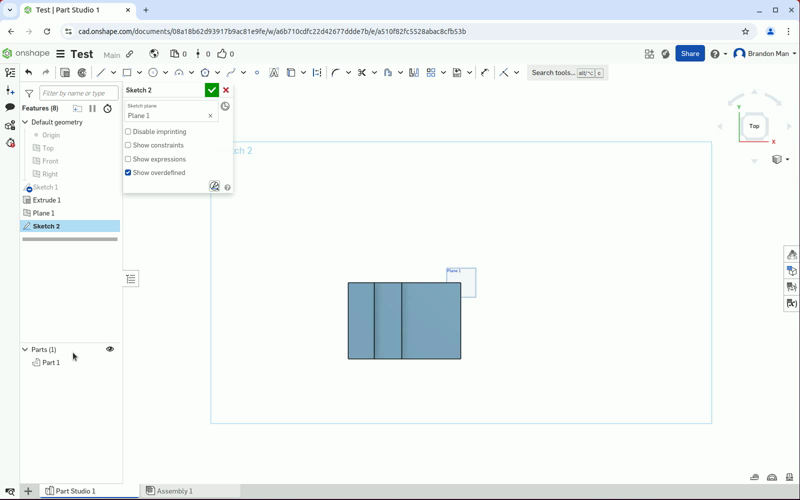
key(y)
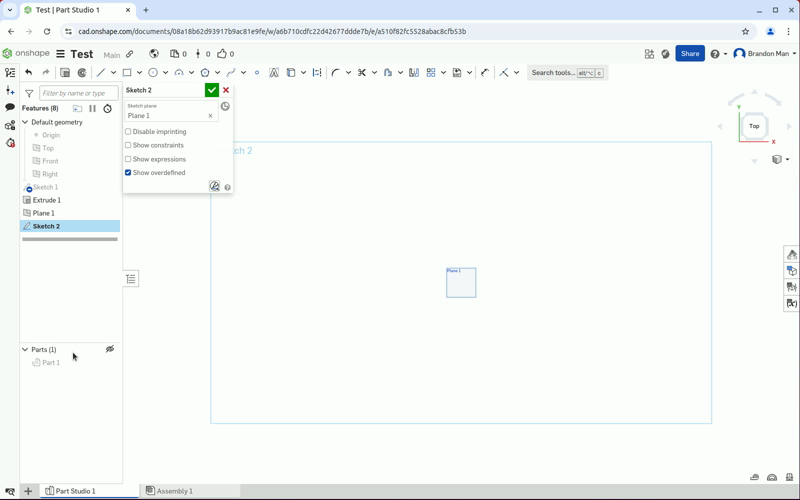
key(l)
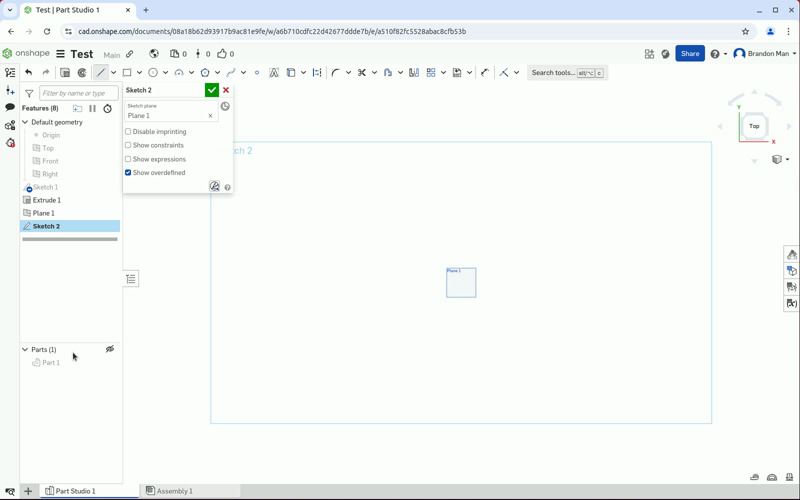
key_down(shift)
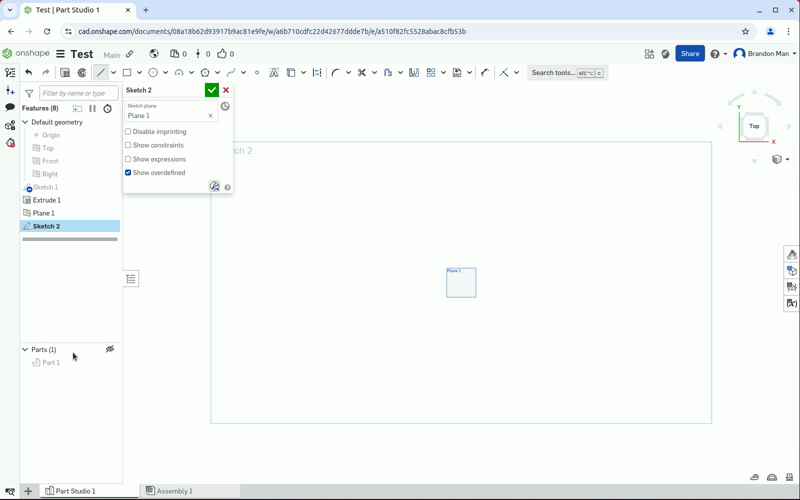
mouse_move(426, 359)
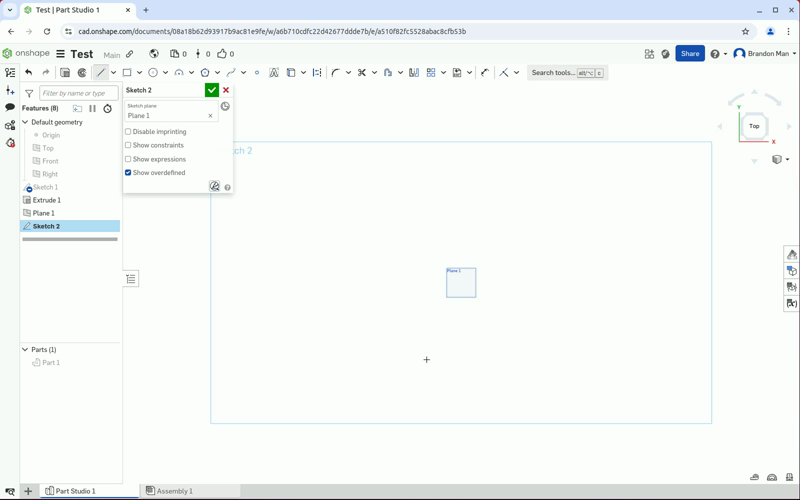
click(426, 359)
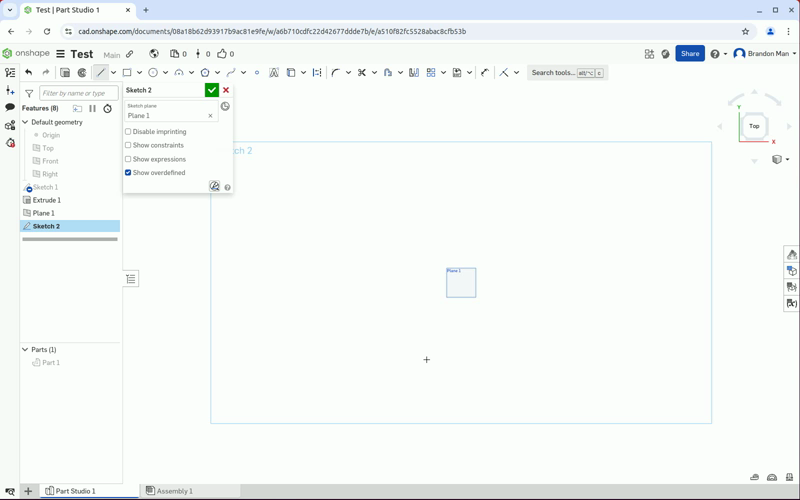
key_up(shift)
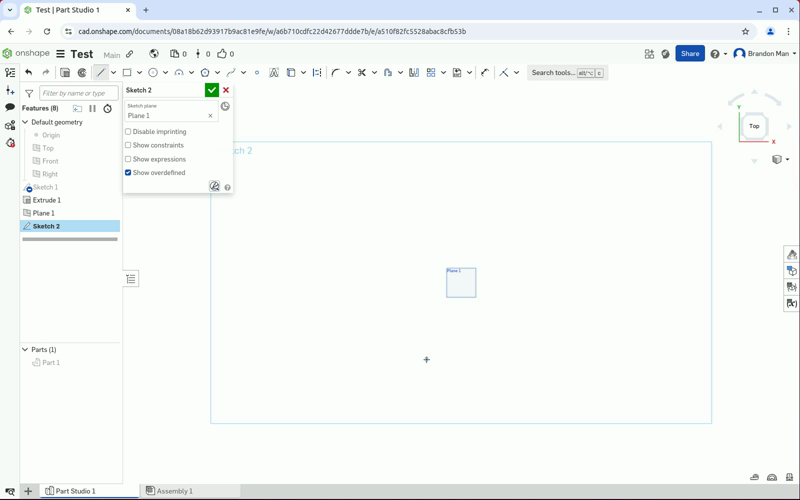
key_down(shift)
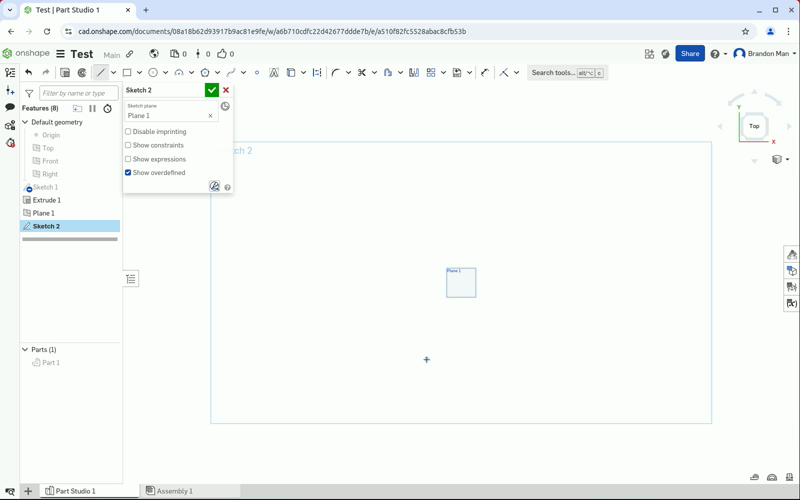
mouse_move(456, 359)
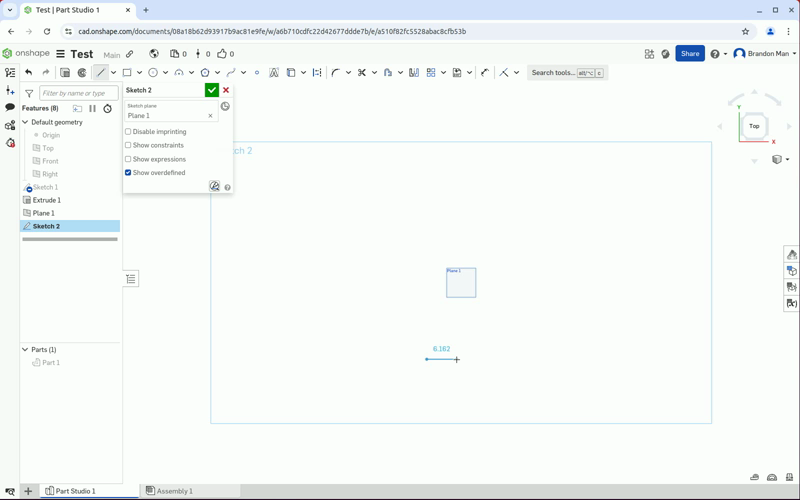
mouse_move(461, 359)
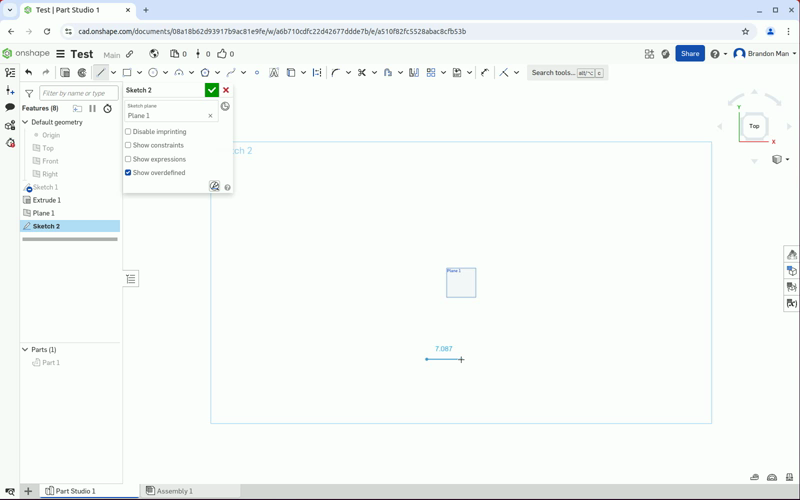
click(461, 359)
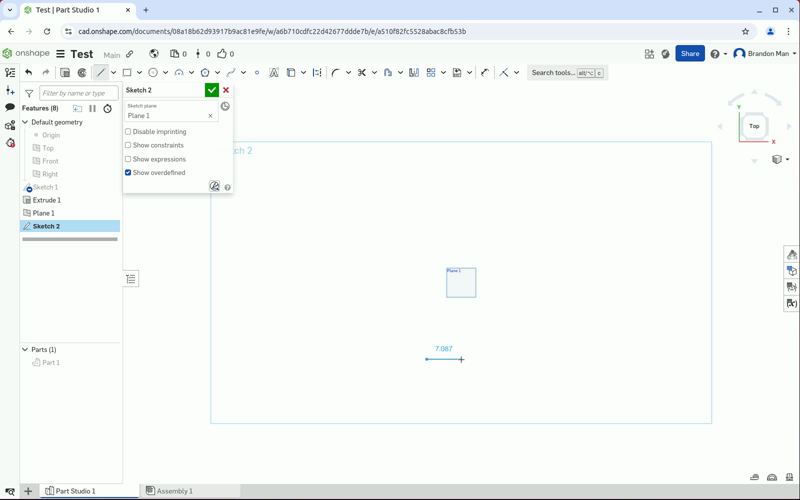
key_up(shift)
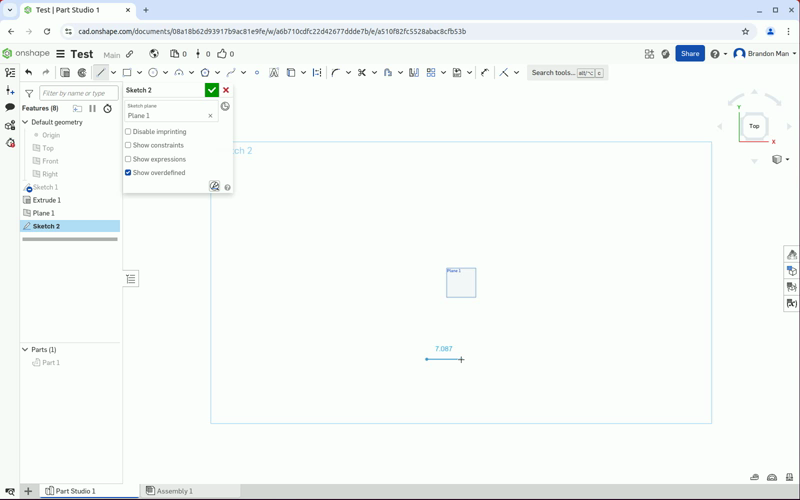
key_down(shift)
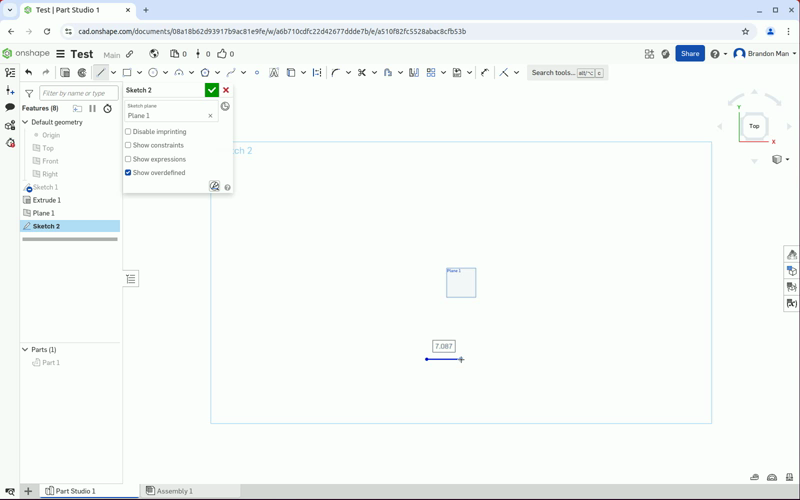
mouse_move(491, 359)
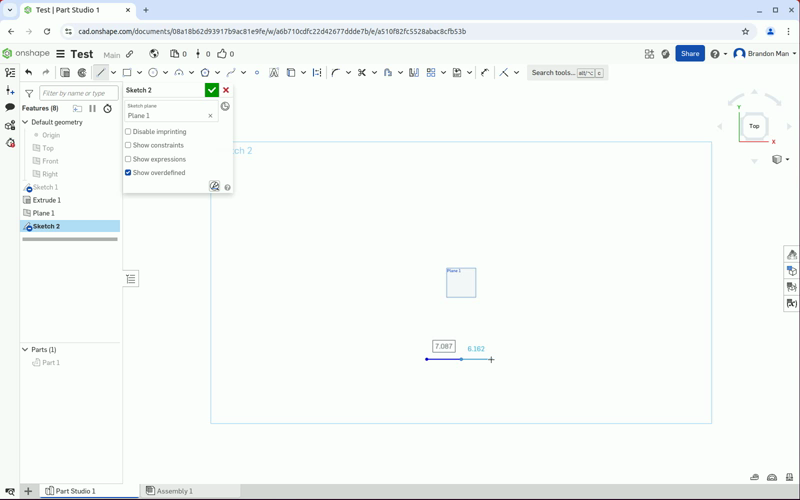
mouse_move(461, 324)
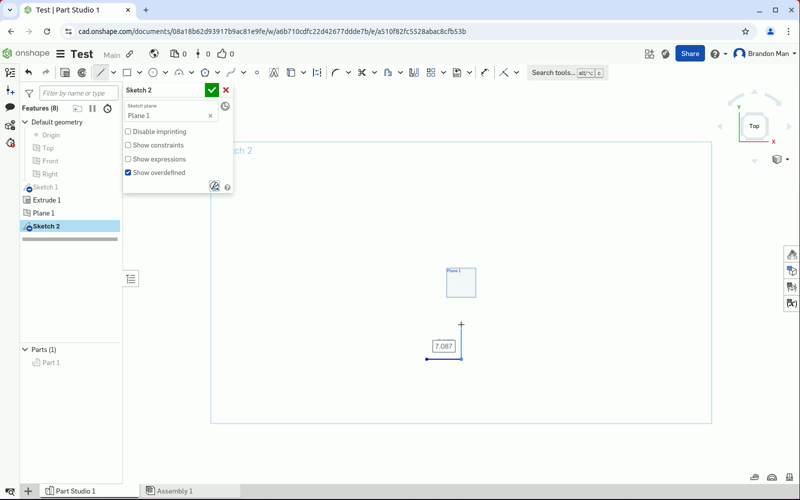
click(461, 324)
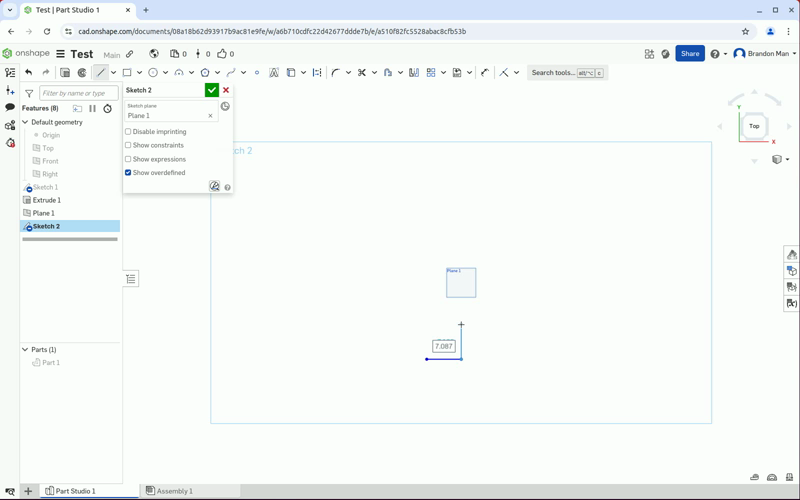
key_up(shift)
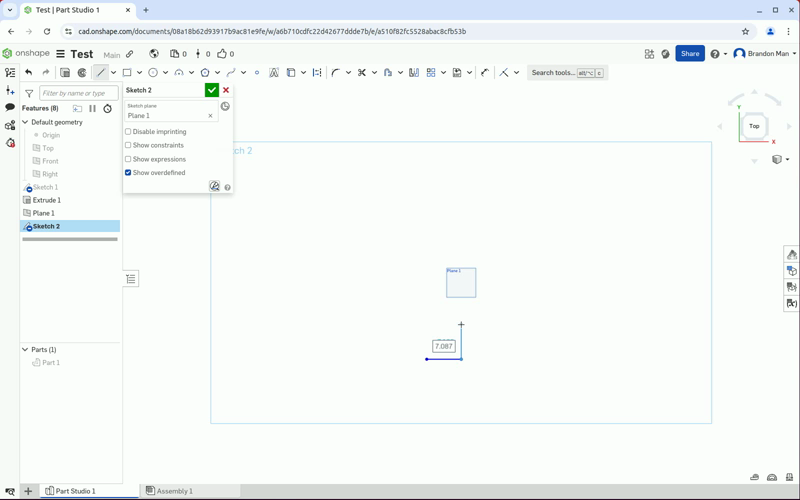
key_down(shift)
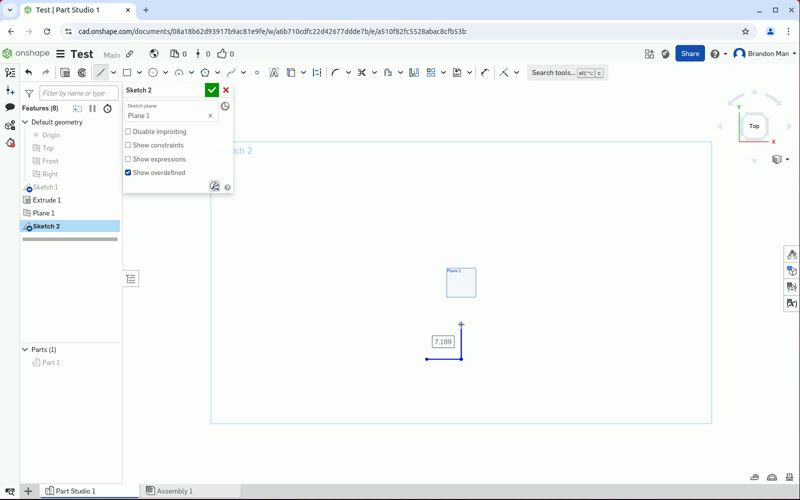
mouse_move(491, 324)
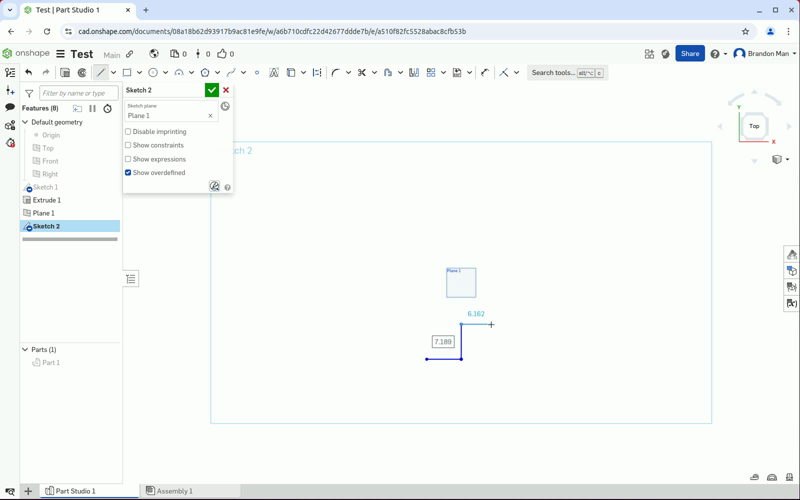
mouse_move(426, 324)
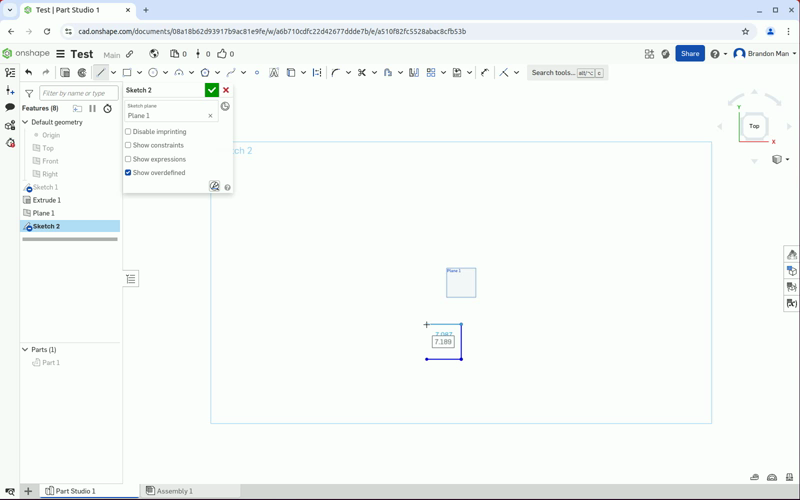
click(426, 324)
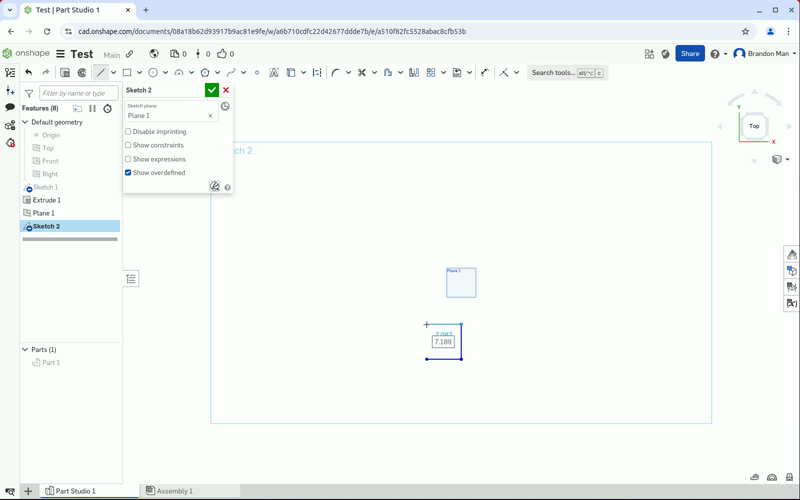
key_up(shift)
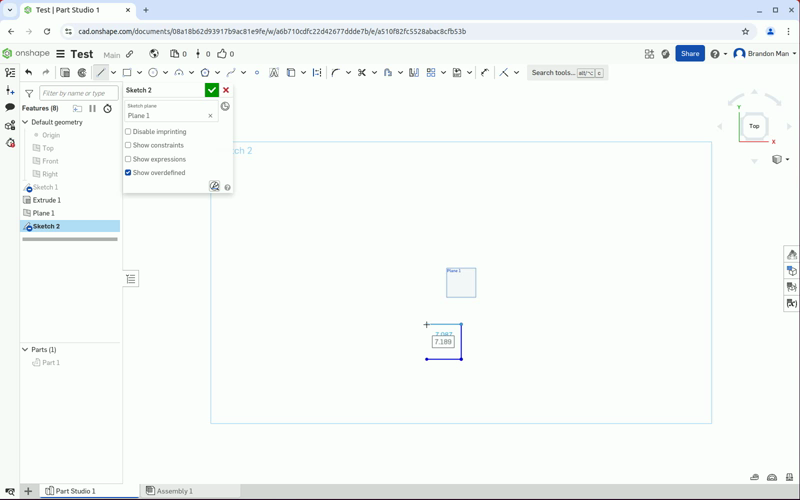
mouse_move(456, 324)
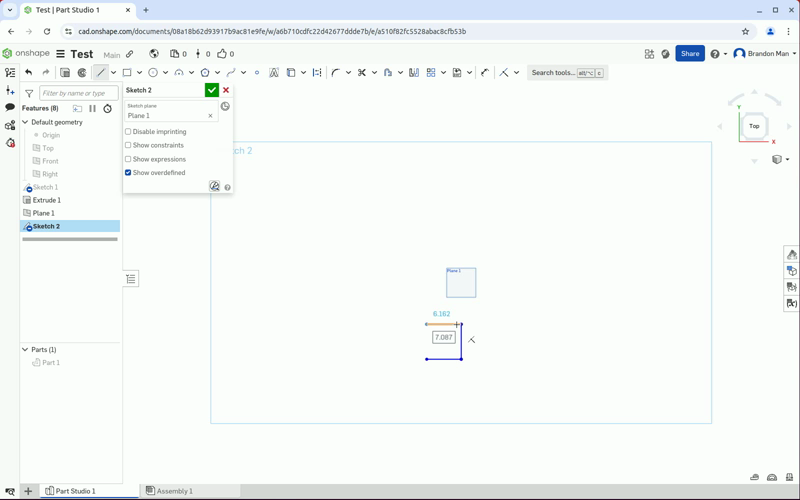
key_down(shift)
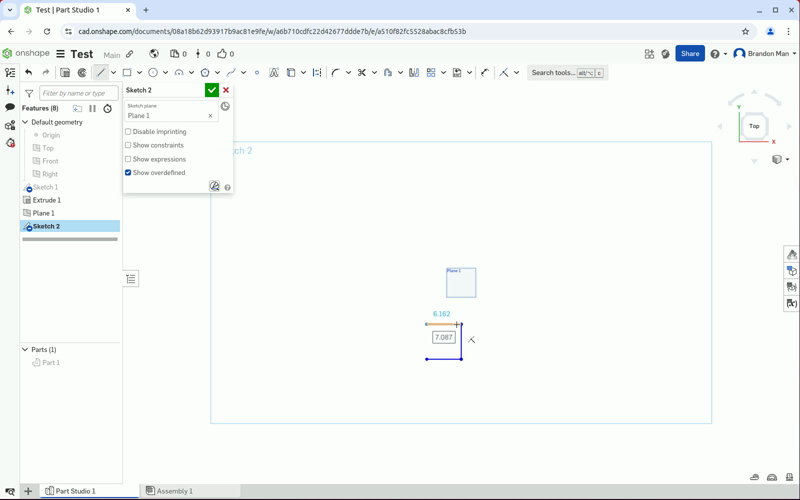
mouse_move(426, 359)
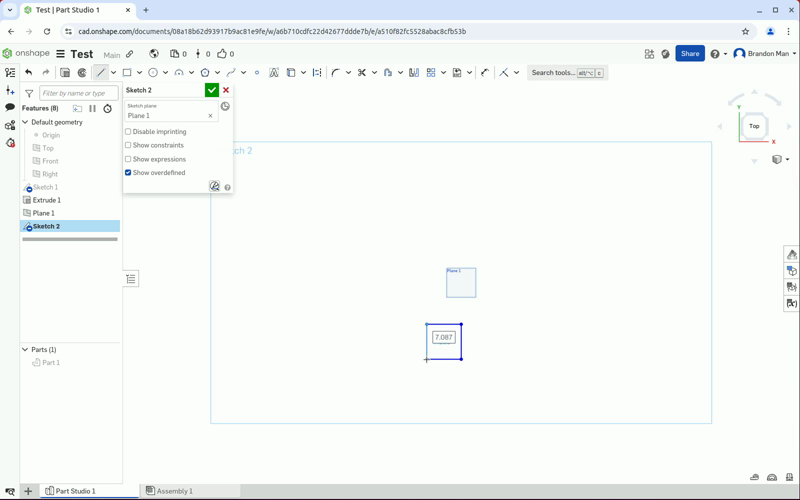
key_up(shift)
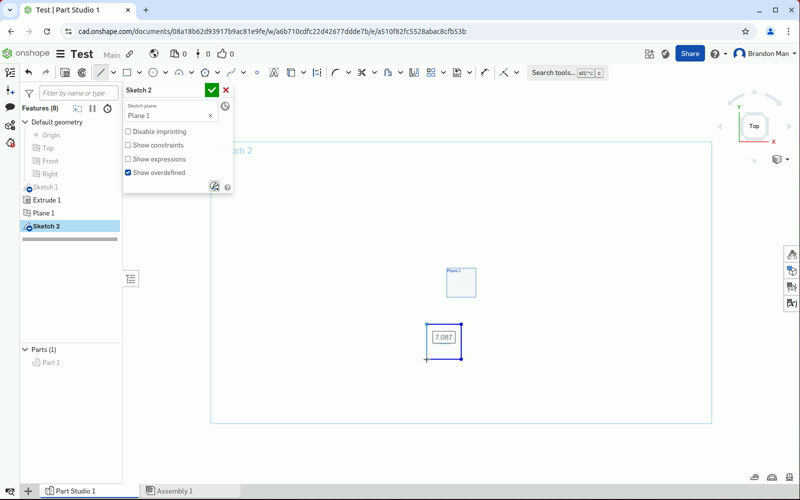
click(426, 359)
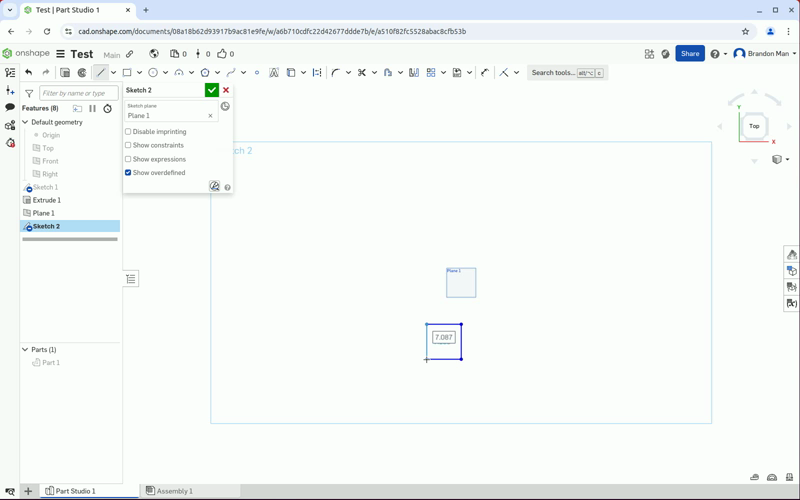
key(esc)
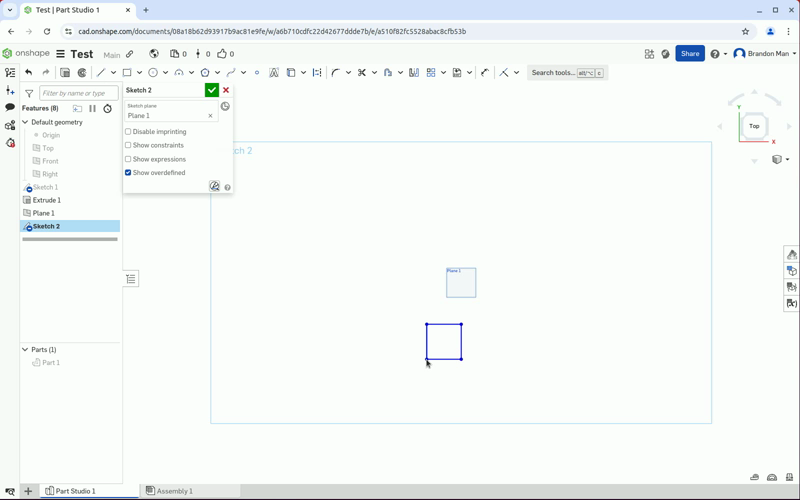
mouse_move(446, 349)
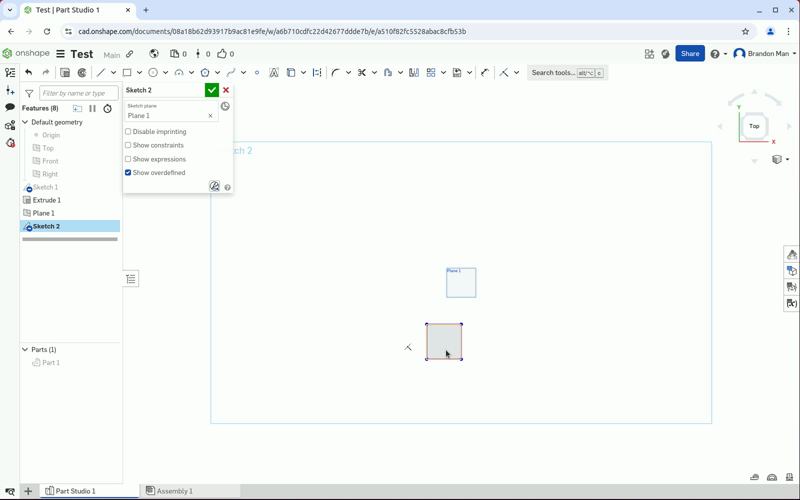
scroll(6)
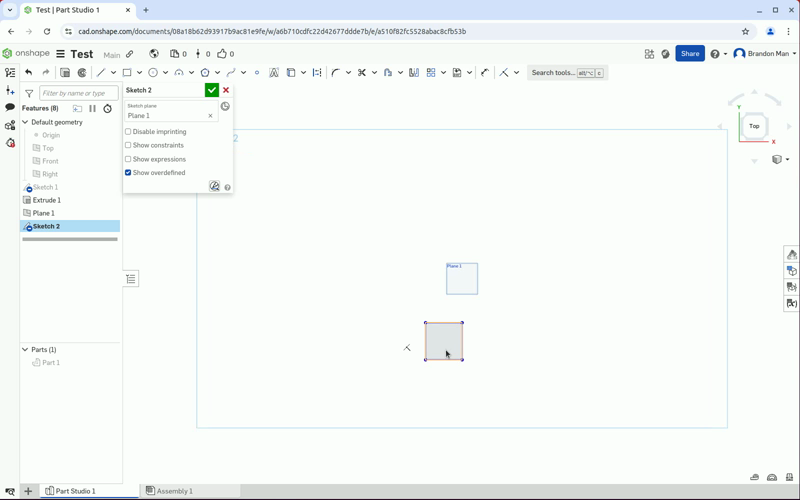
scroll(6)
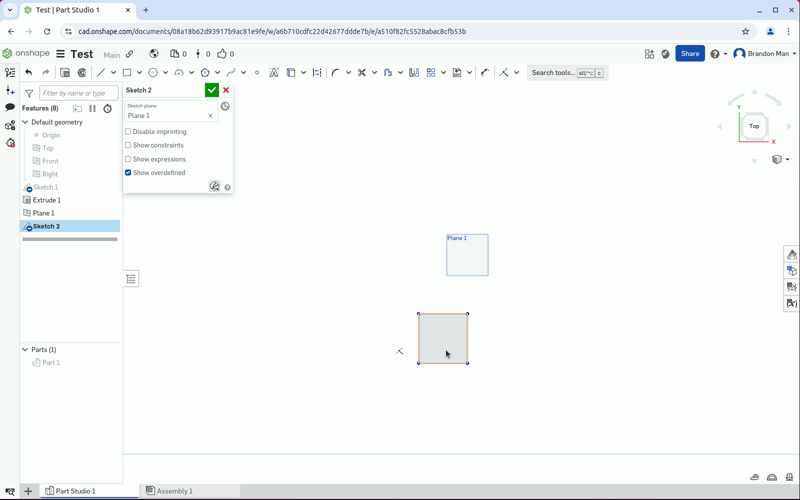
scroll(6)
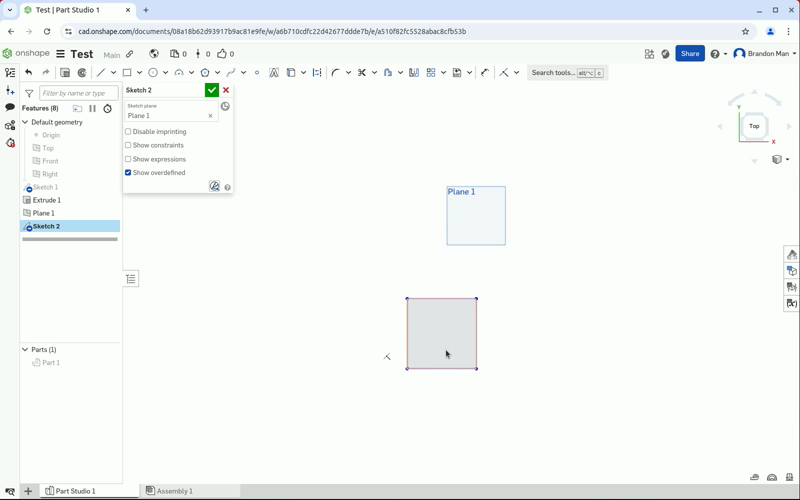
scroll(6)
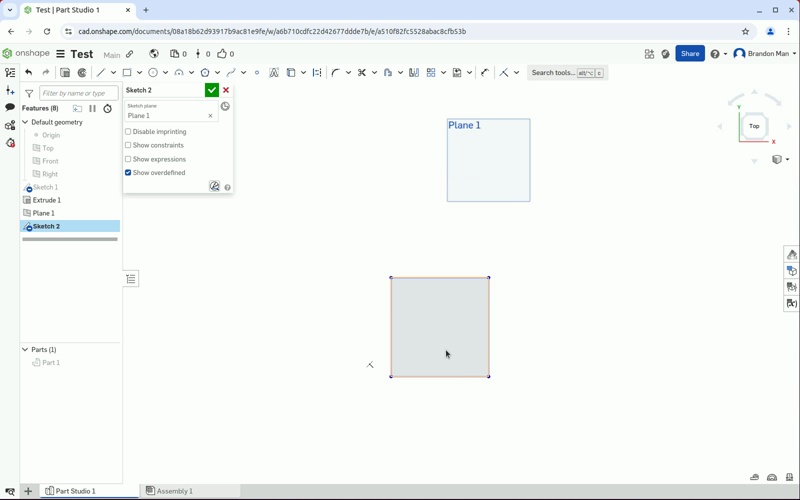
scroll(6)
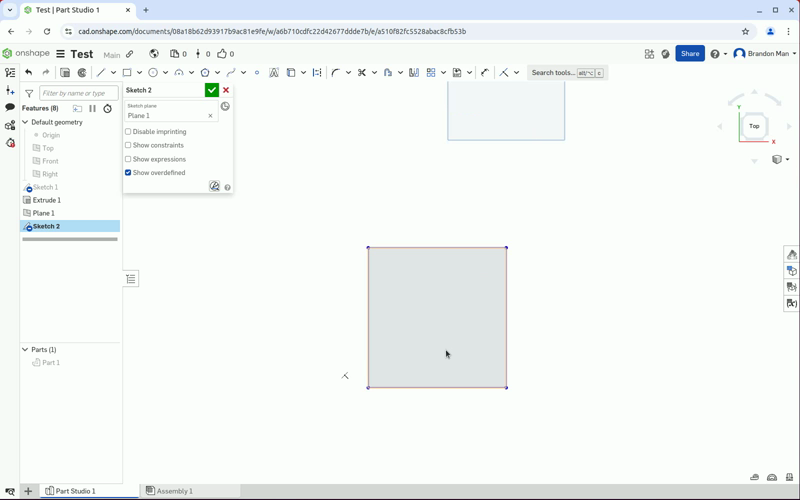
scroll(6)
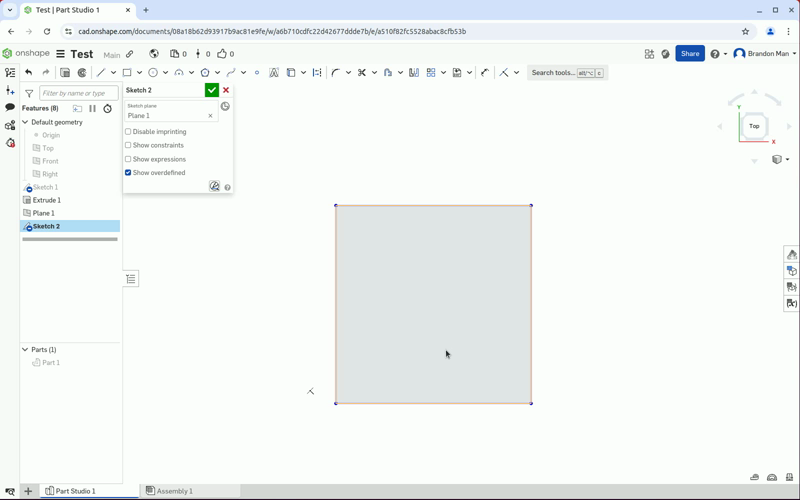
scroll(6)
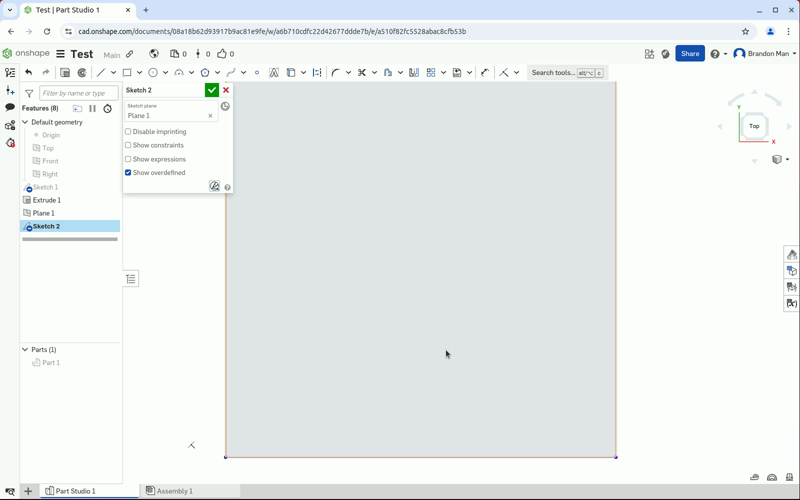
click(446, 349)
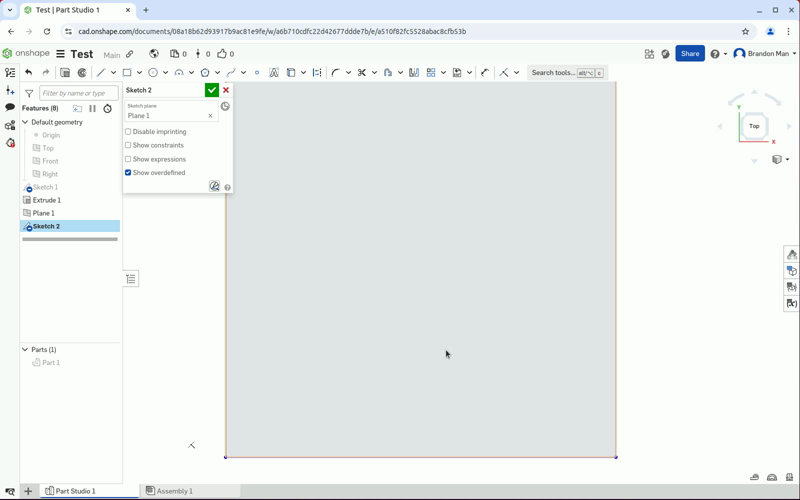
scroll(-6)
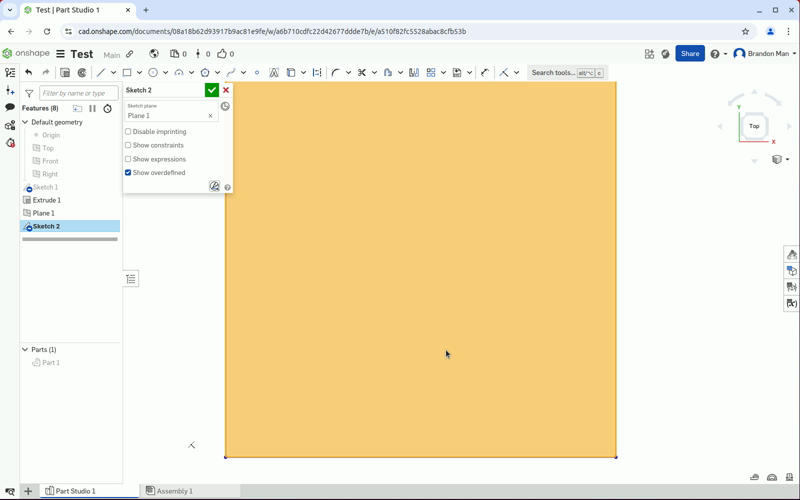
scroll(-6)
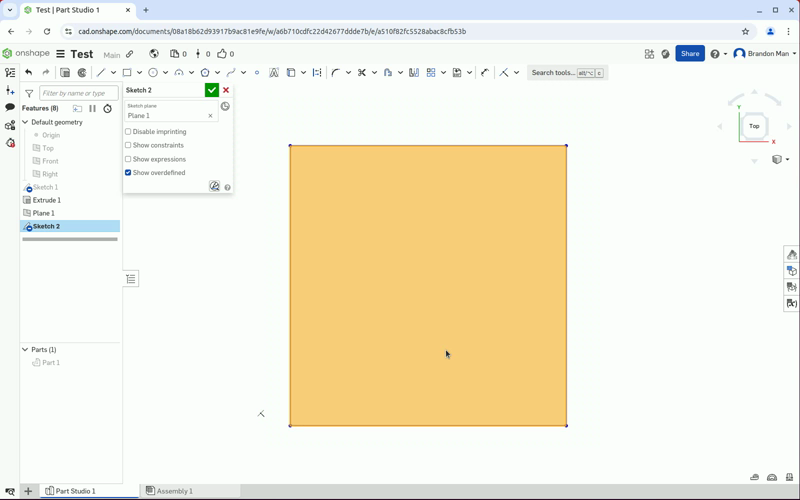
scroll(-6)
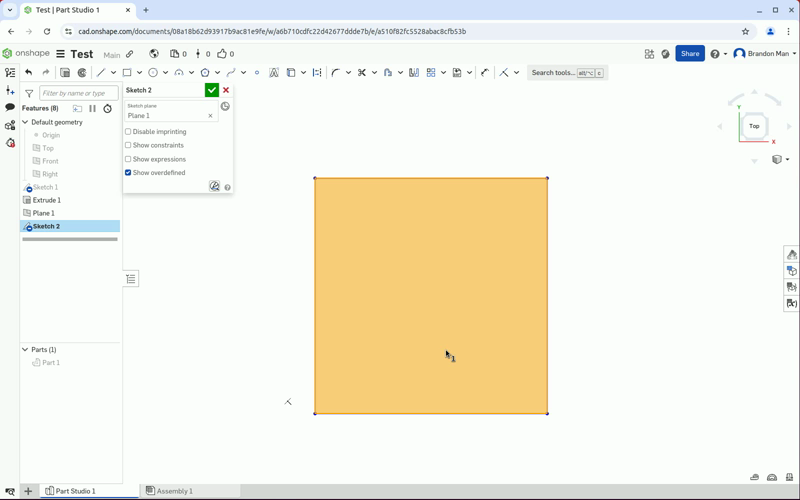
scroll(-6)
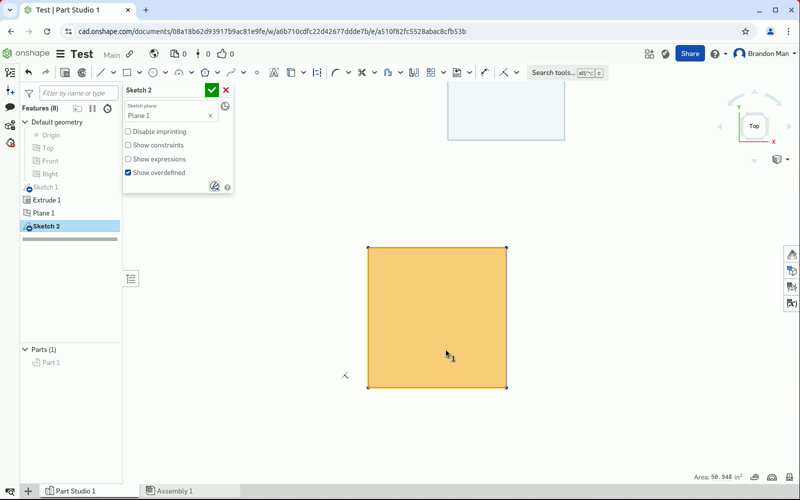
scroll(-6)
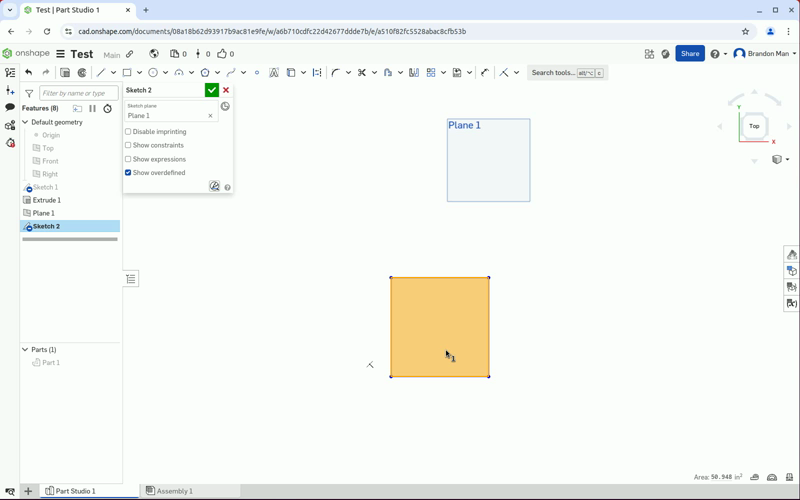
scroll(-6)
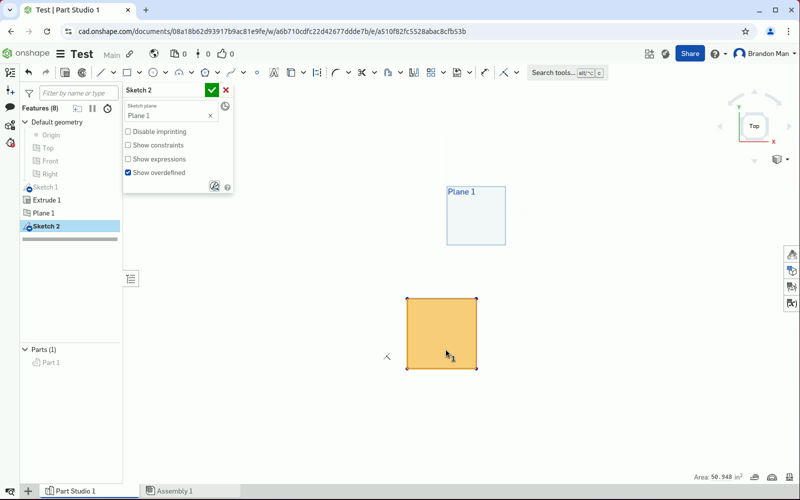
scroll(-6)
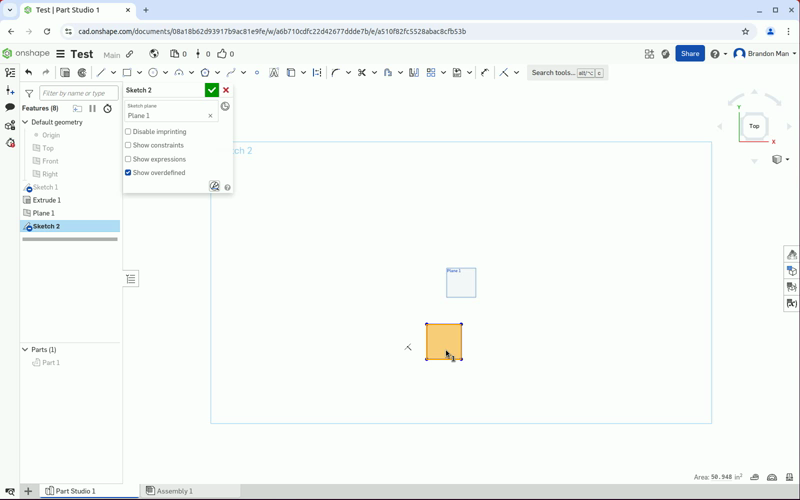
mouse_move(73, 352)
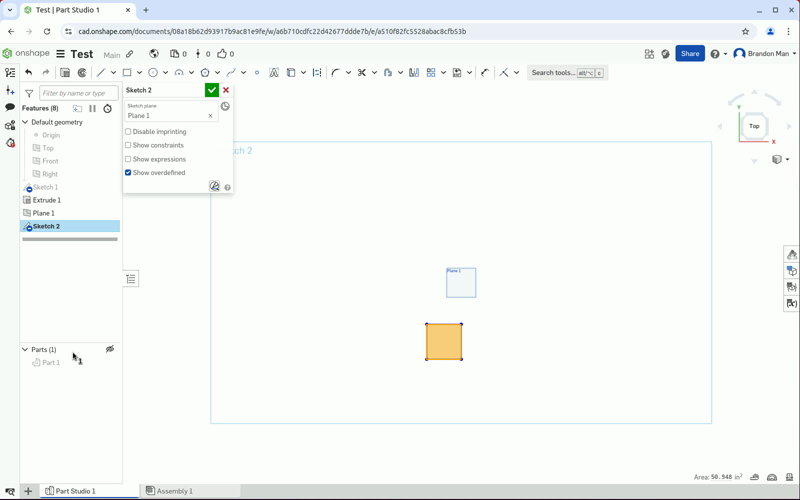
key(shift+y)
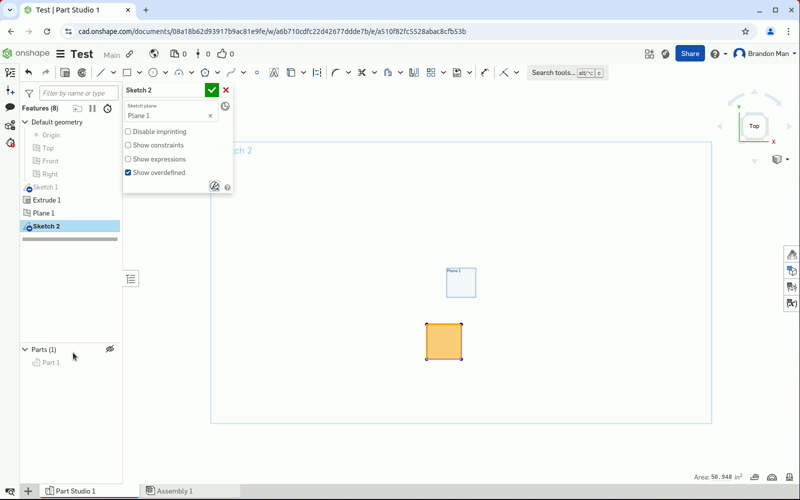
key(shift+e)
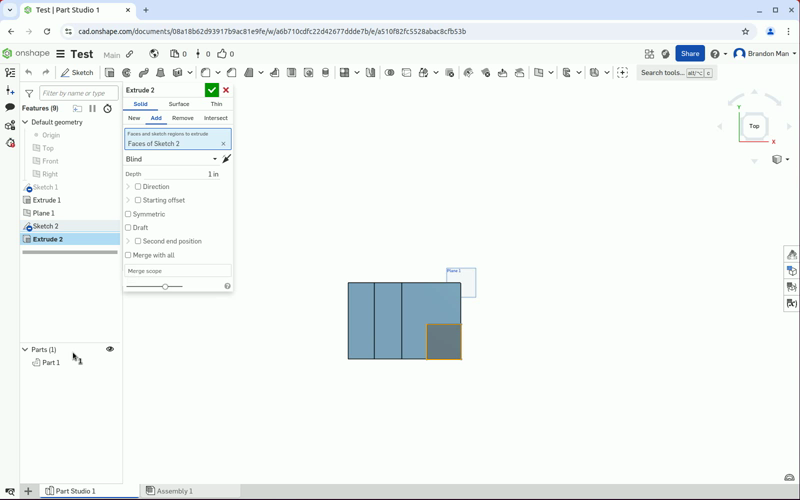
mouse_move(143, 106)
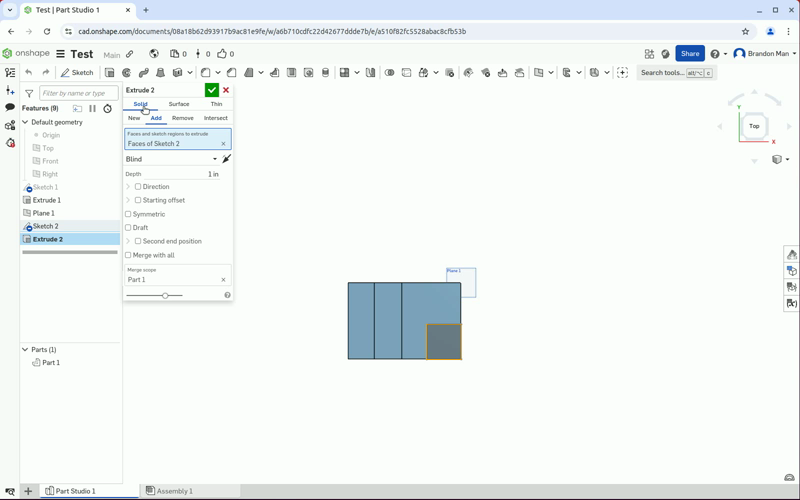
click(143, 106)
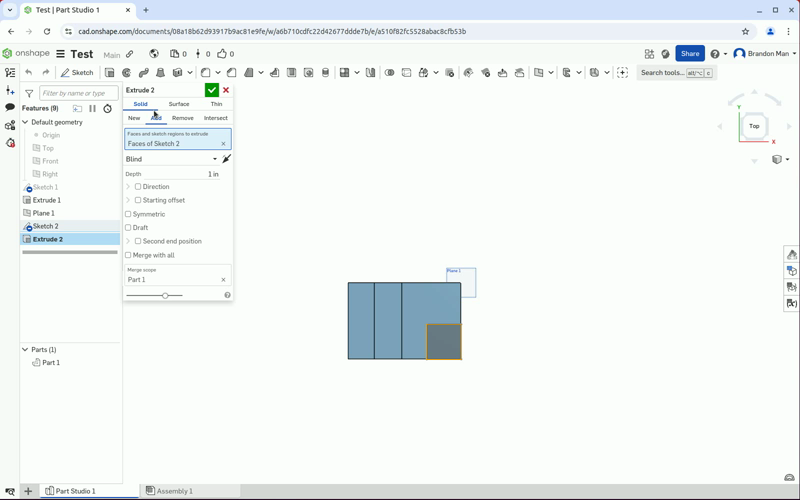
mouse_move(186, 120)
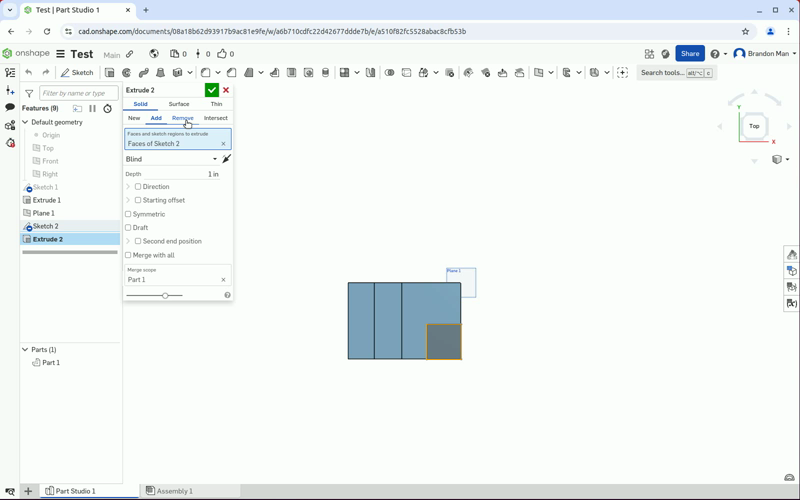
click(186, 120)
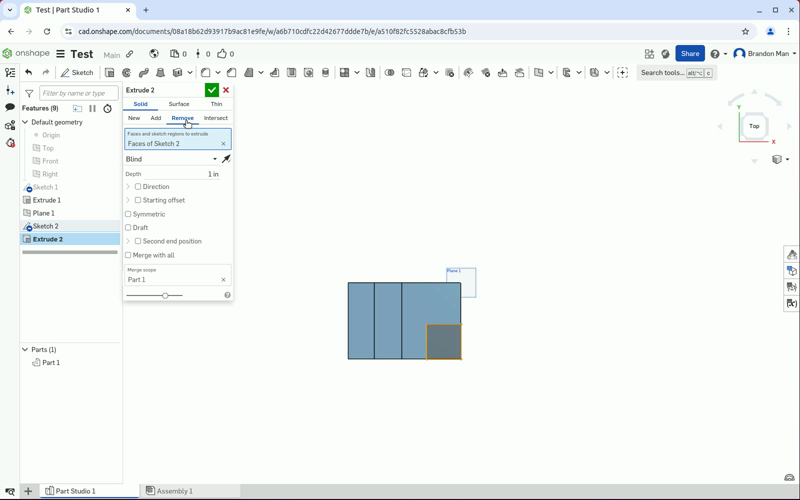
key(tab, 4)
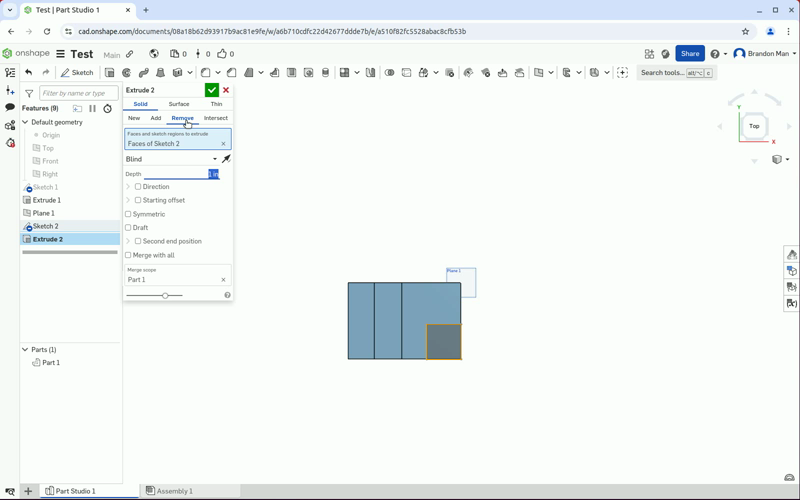
text(5.296)
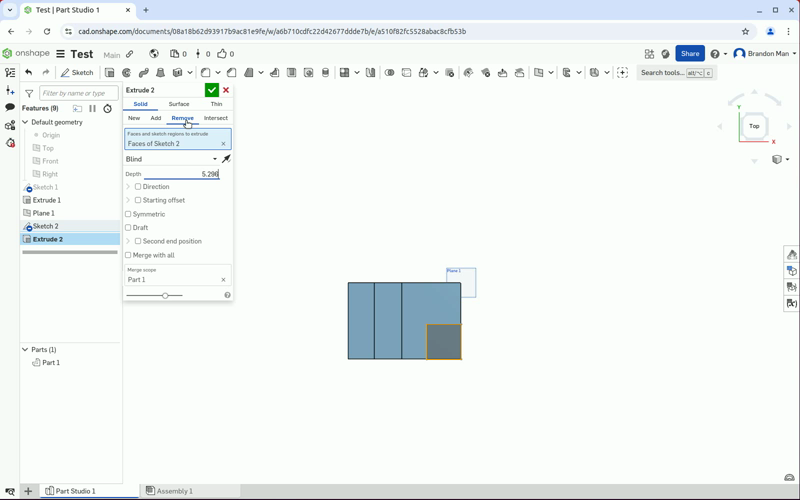
key(tab, 6)
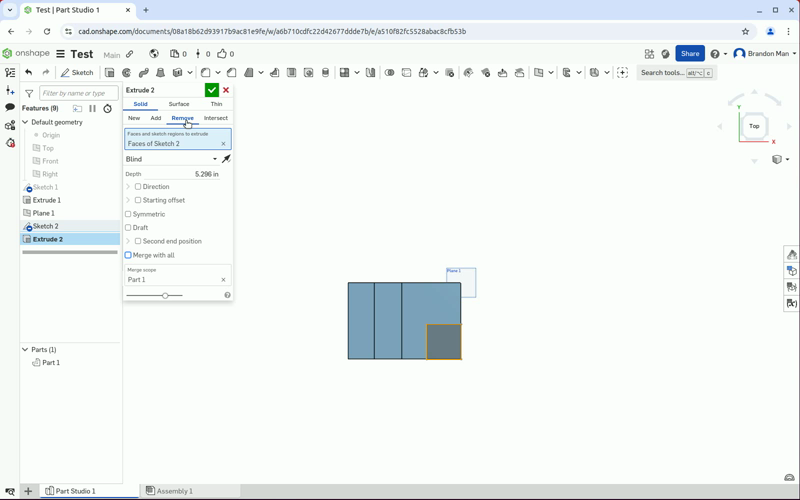
key(space)
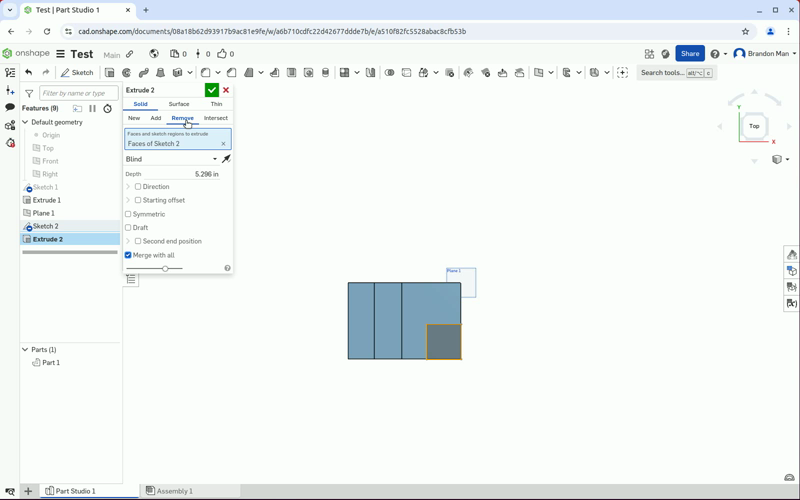
key(enter)
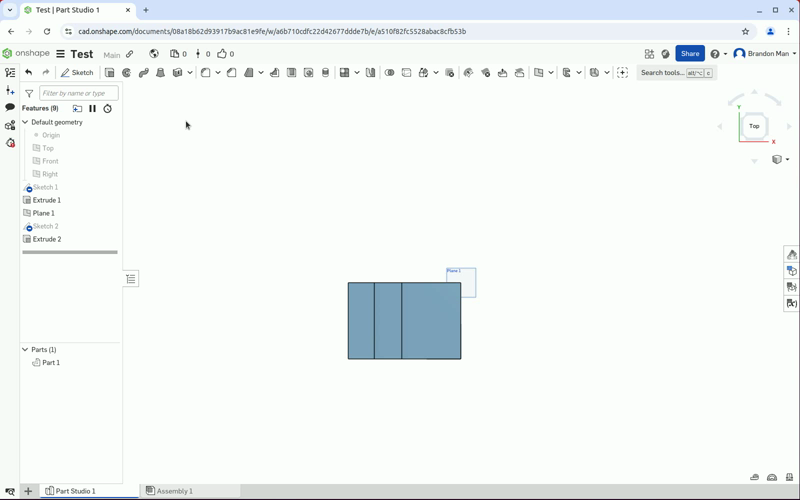
key(shift+h)
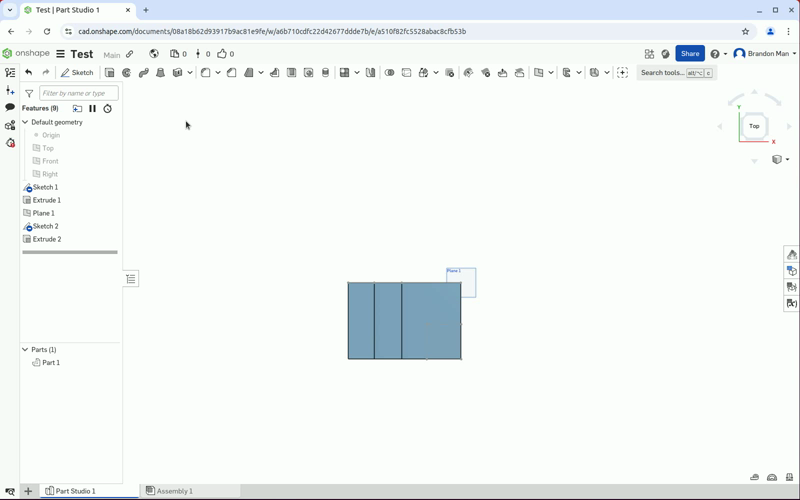
key(shift+h)
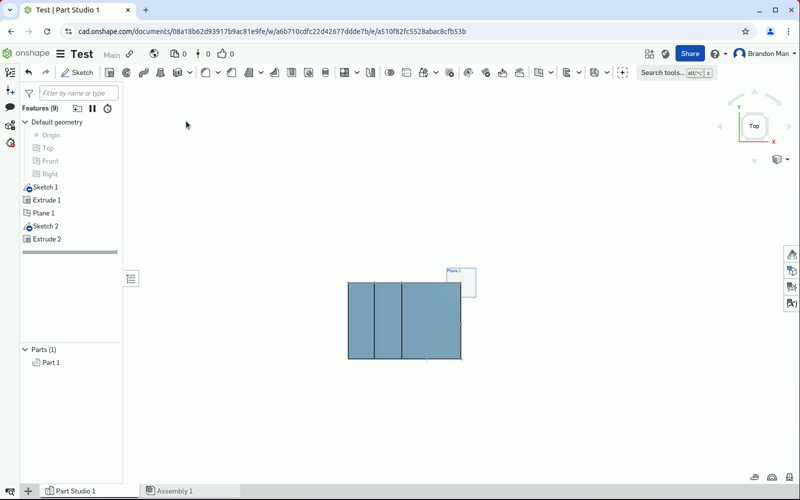
key(shift+7)
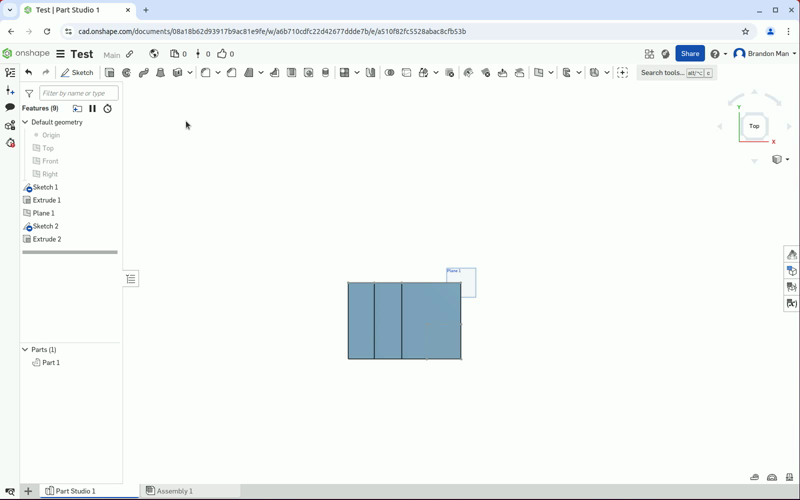
key(up, 3)
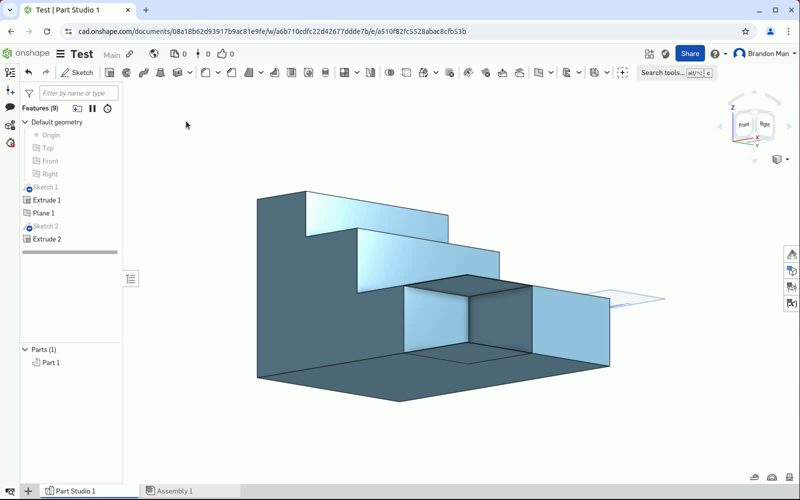
key(left, 3)
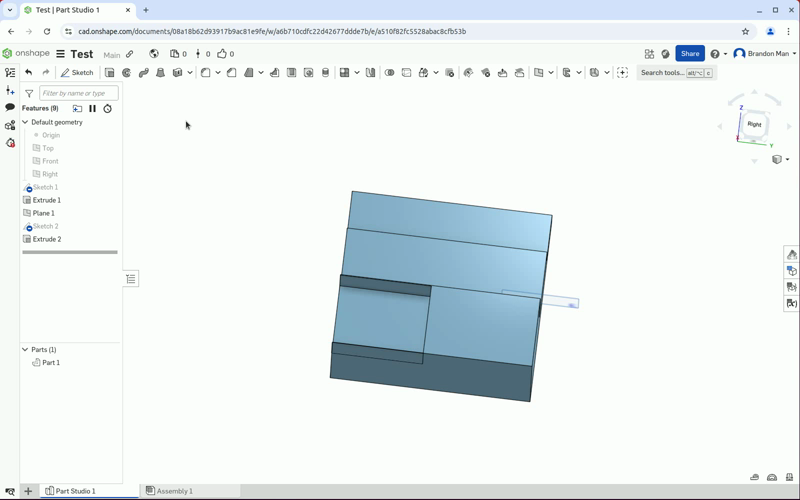
key(right, 3)
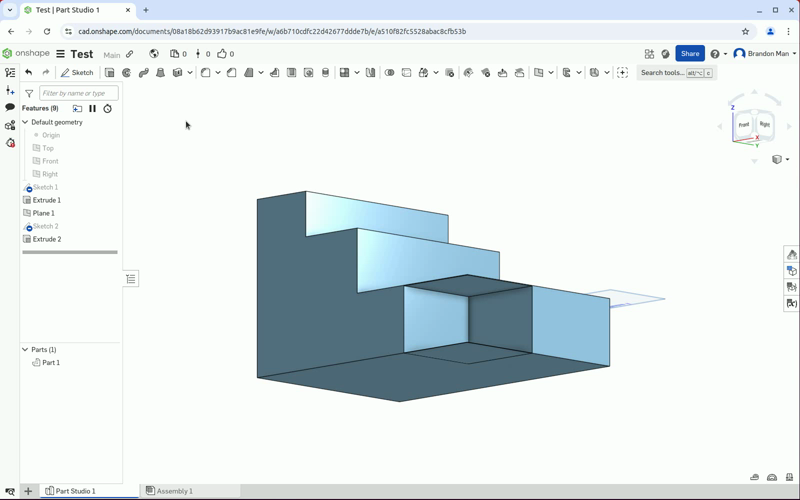
key(down, 3)
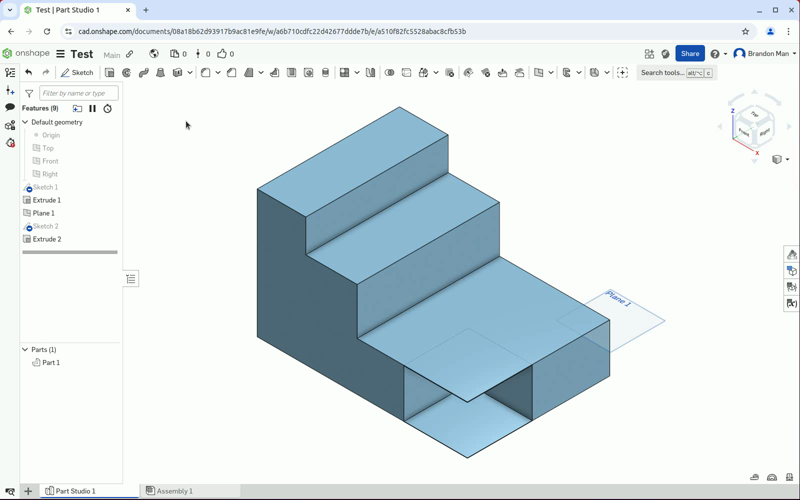
mouse_move(73, 189)
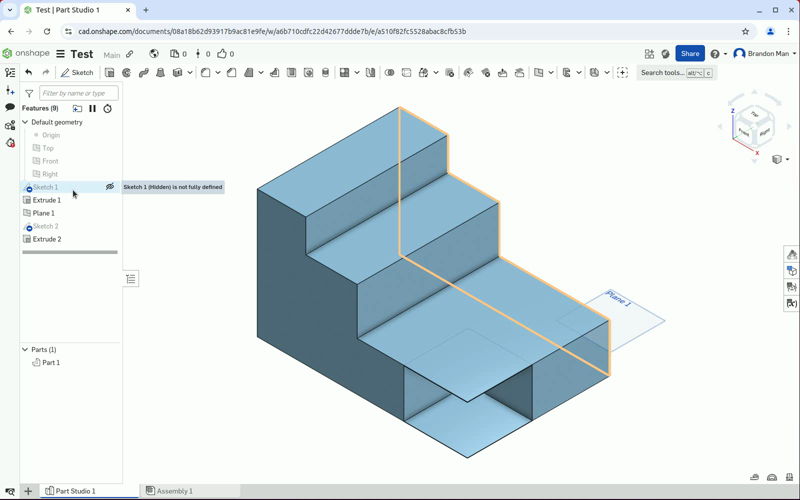
click(73, 189)